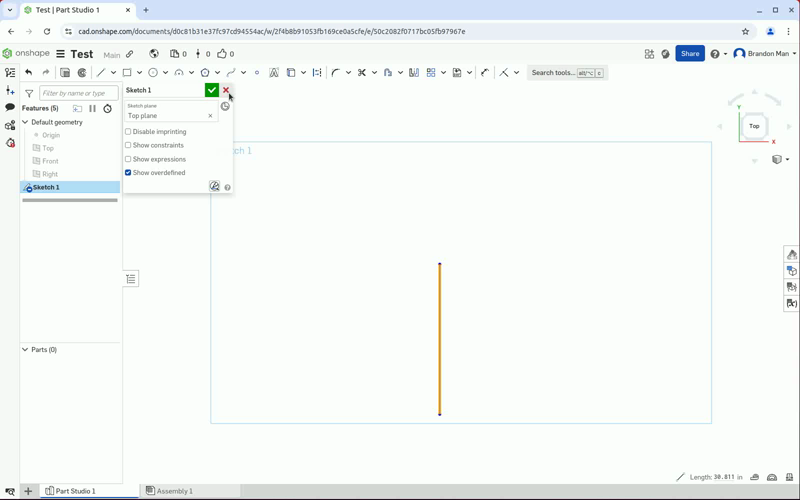
key(shift+h)
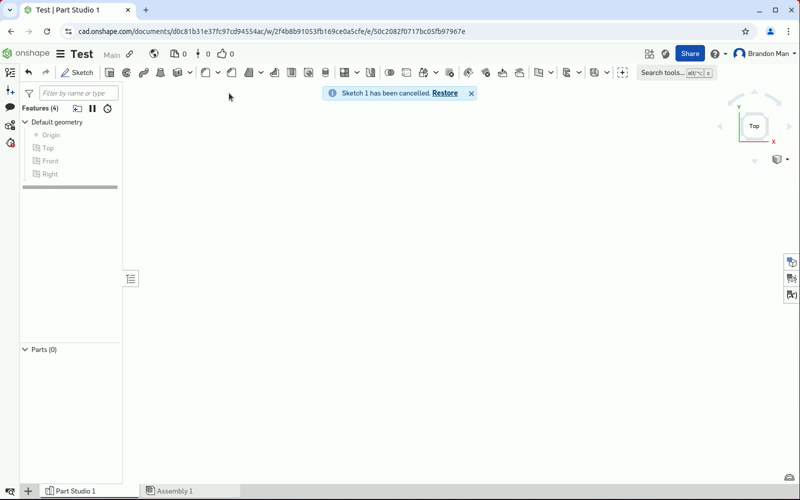
mouse_move(541, 75)
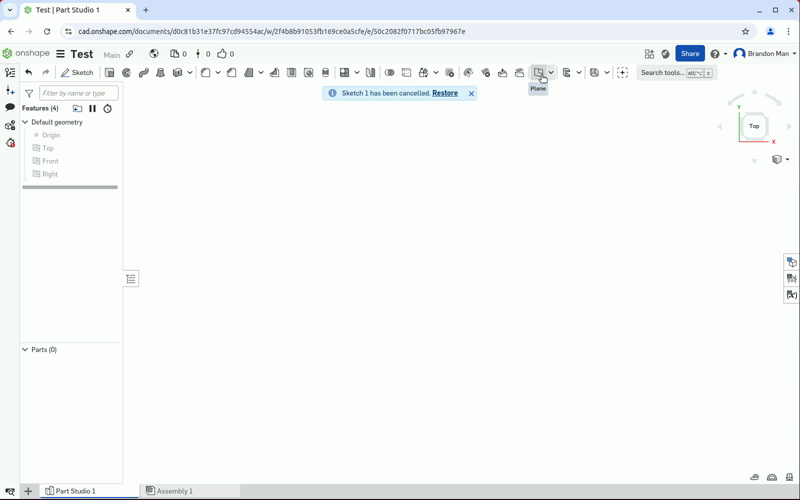
click(541, 75)
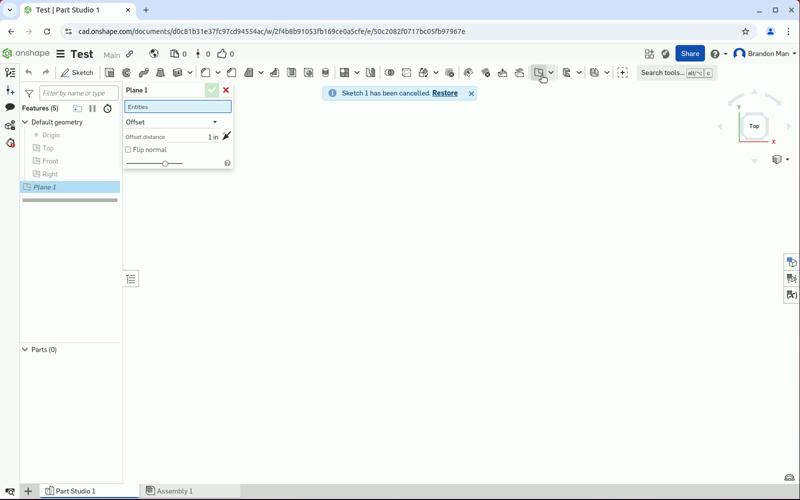
mouse_move(73, 150)
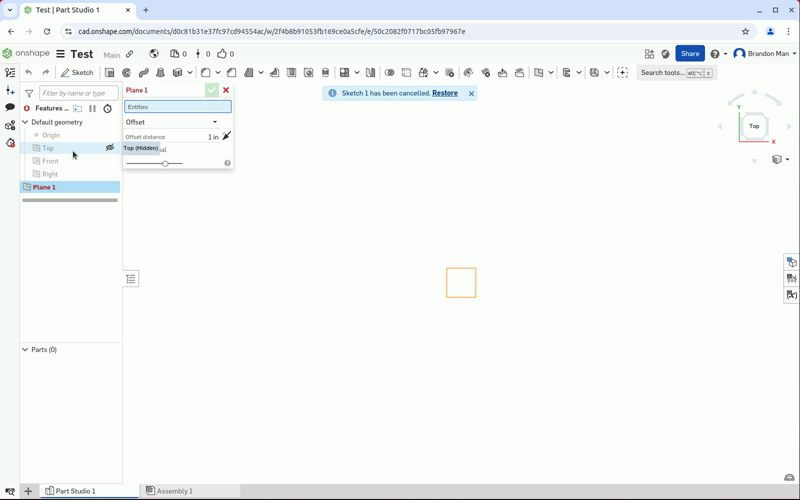
click(73, 150)
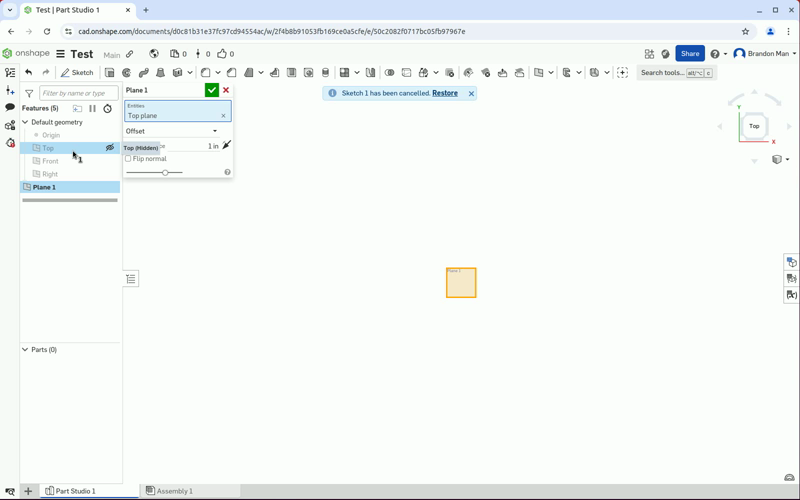
key(tab, 2)
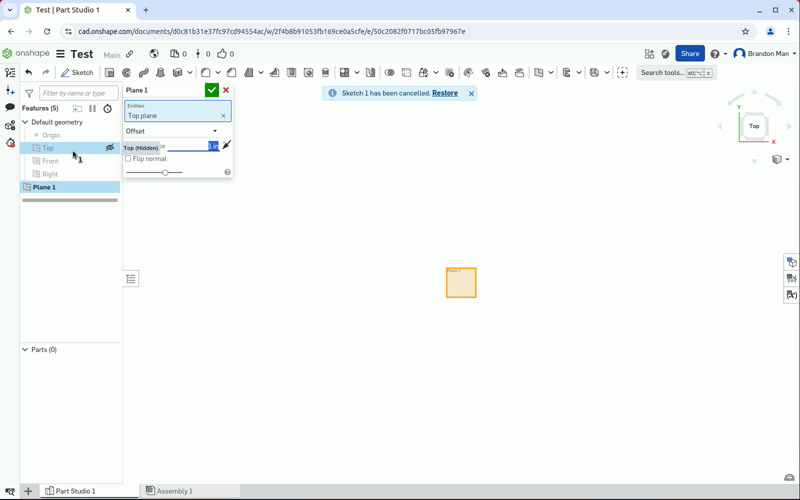
text(2.403)
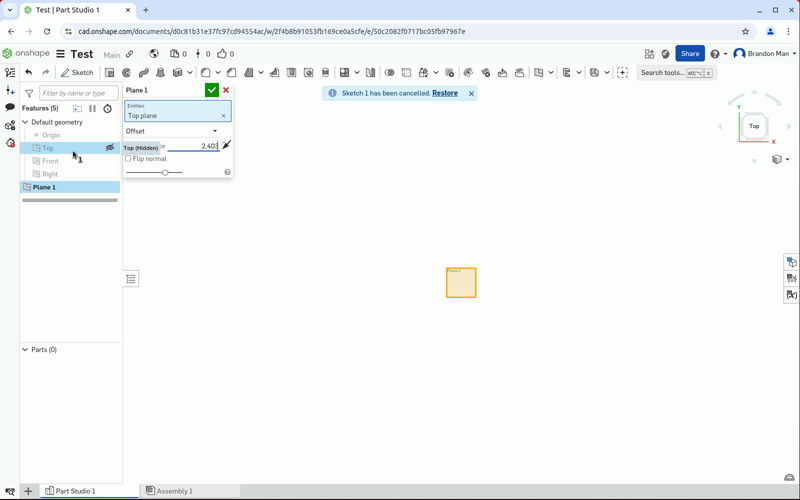
key(enter, 2)
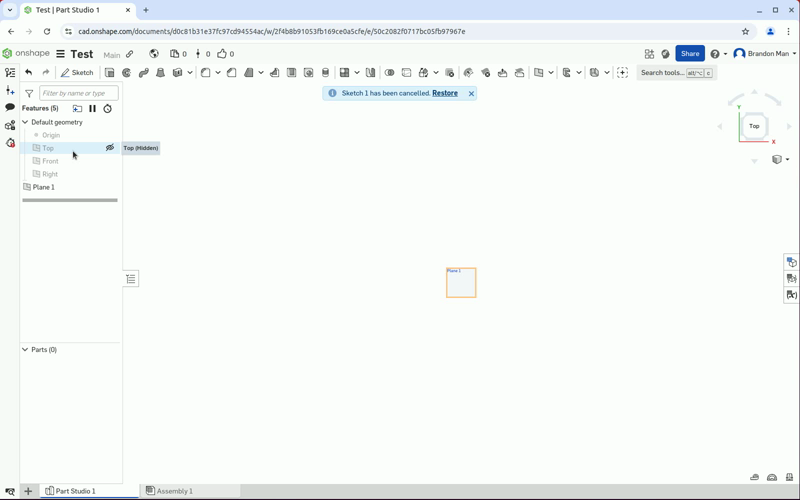
key(shift+s)
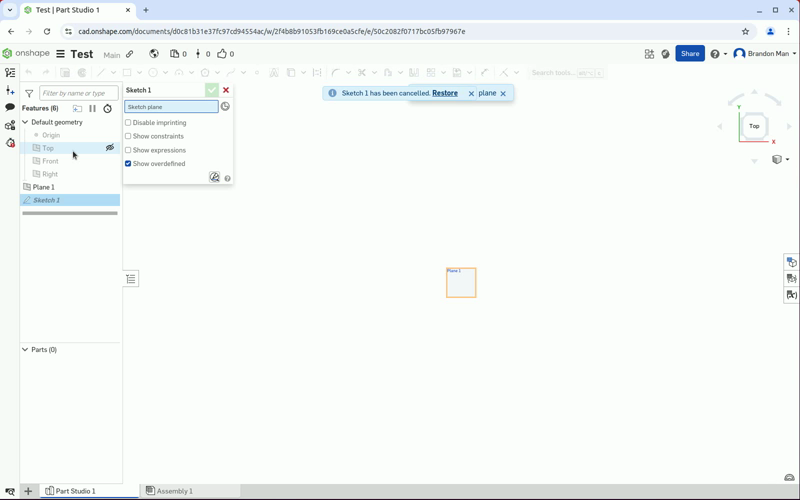
mouse_move(73, 189)
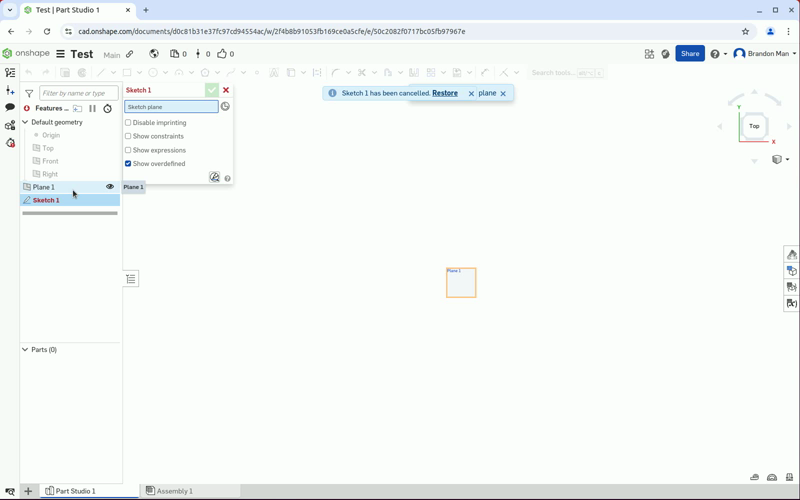
click(73, 189)
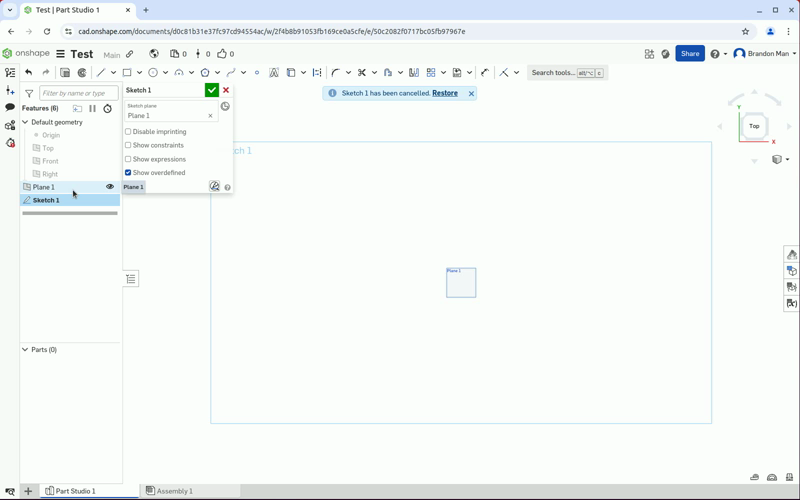
mouse_move(73, 352)
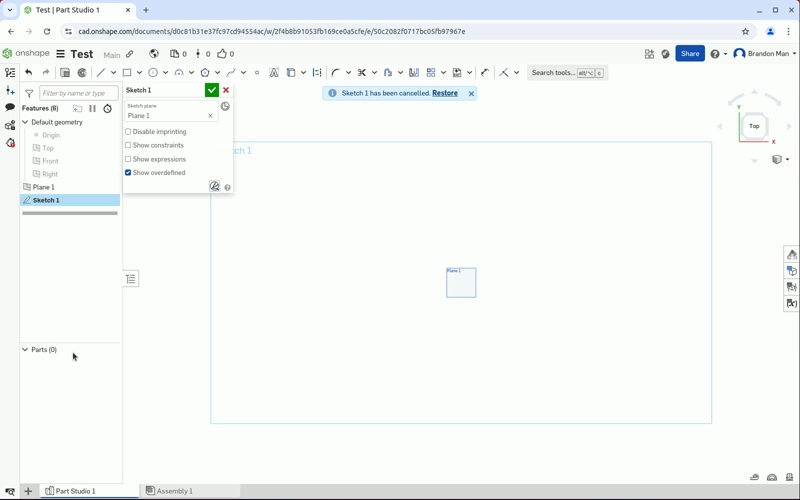
key(y)
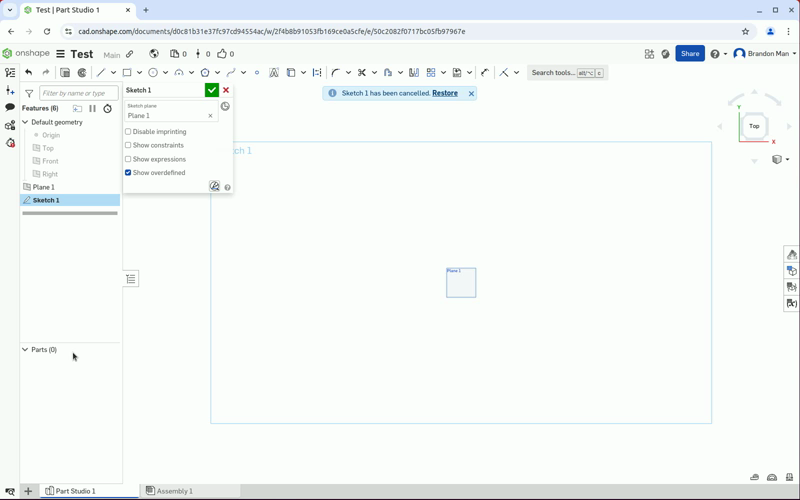
key(l)
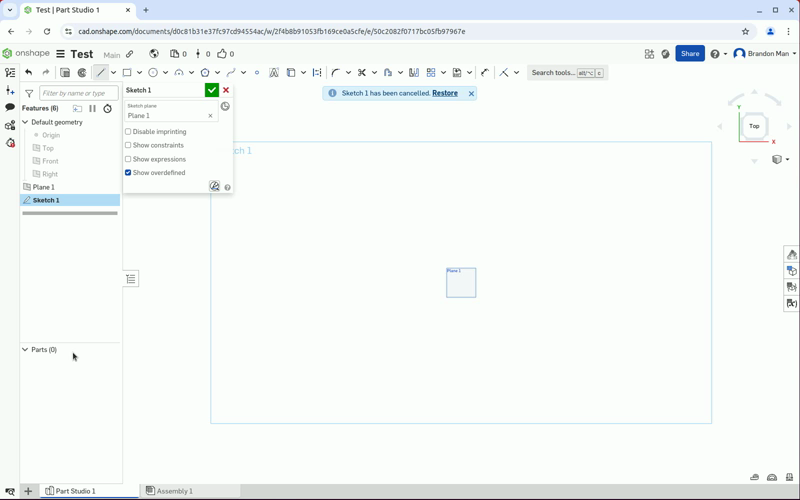
key_down(shift)
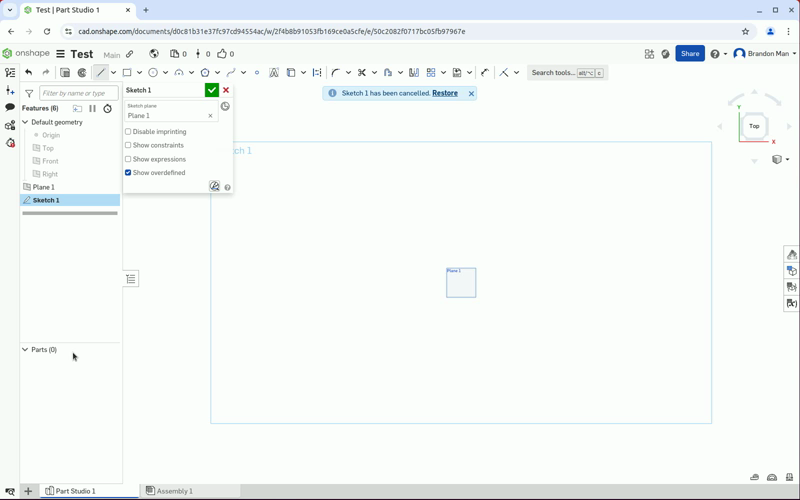
mouse_move(374, 394)
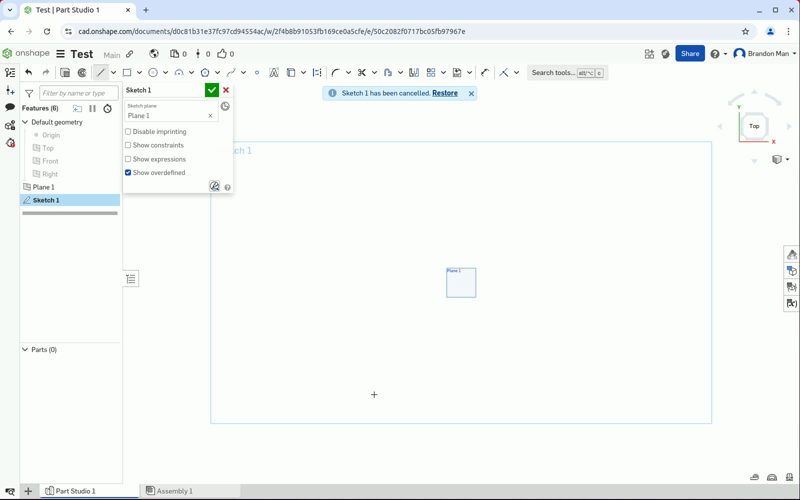
click(374, 394)
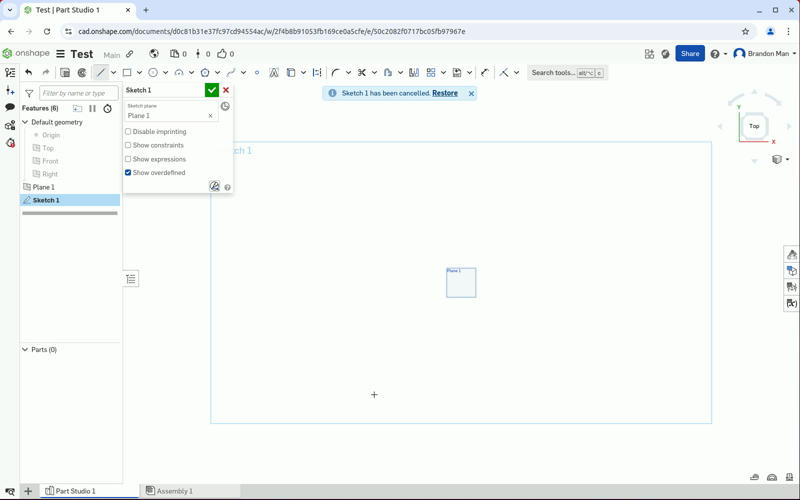
key_up(shift)
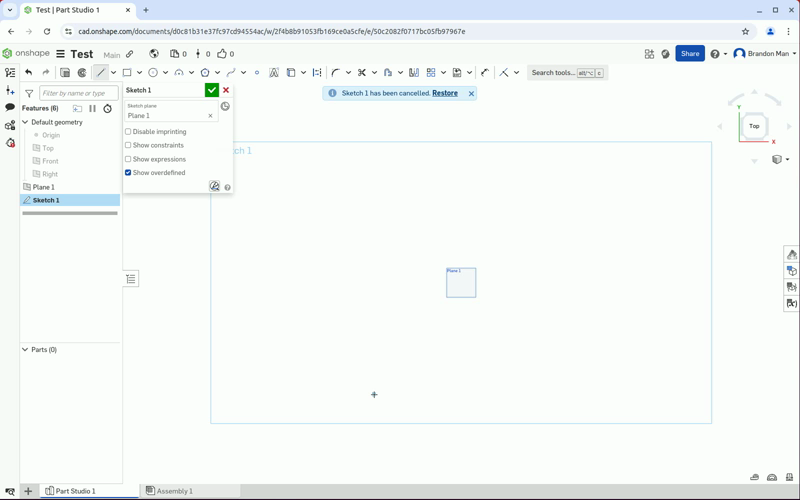
key_down(shift)
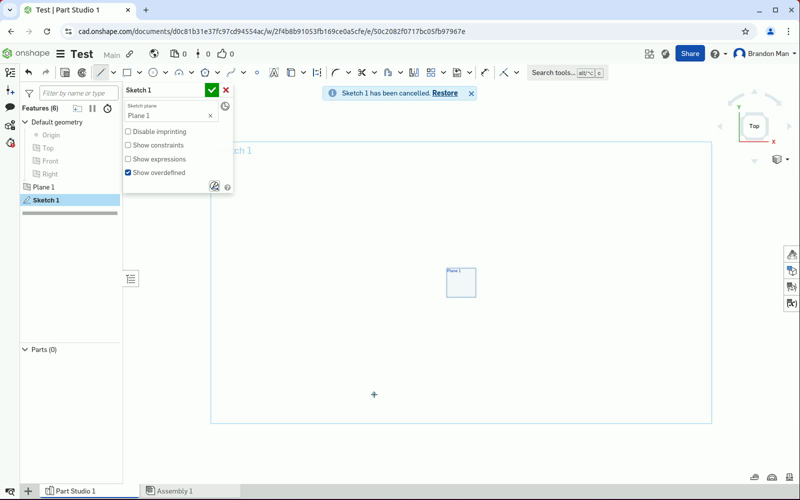
mouse_move(461, 394)
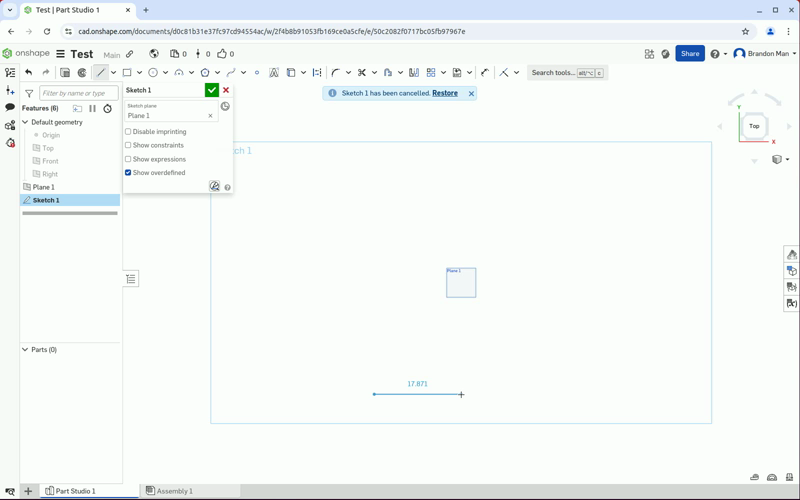
click(461, 394)
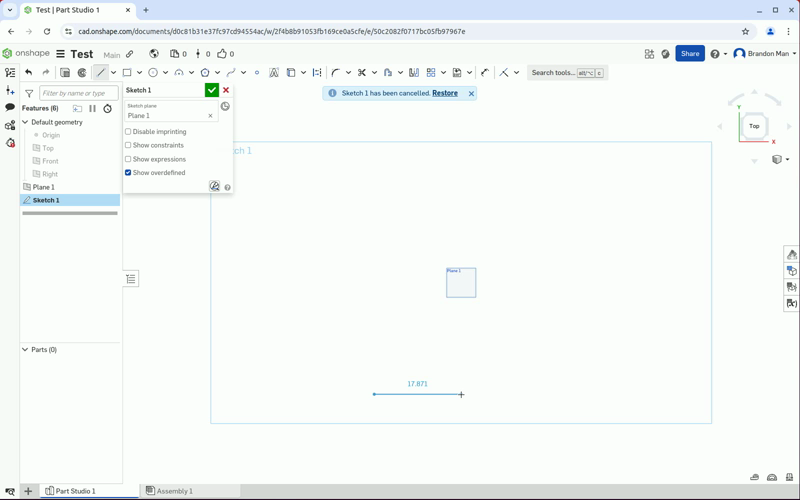
key_up(shift)
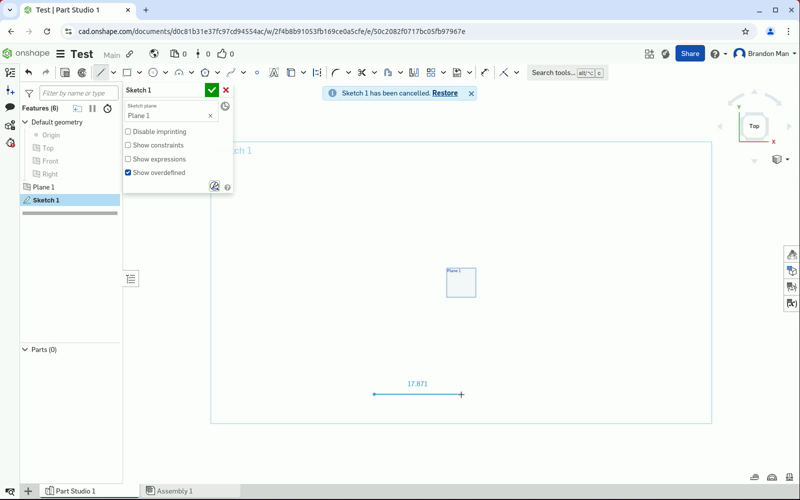
key_down(shift)
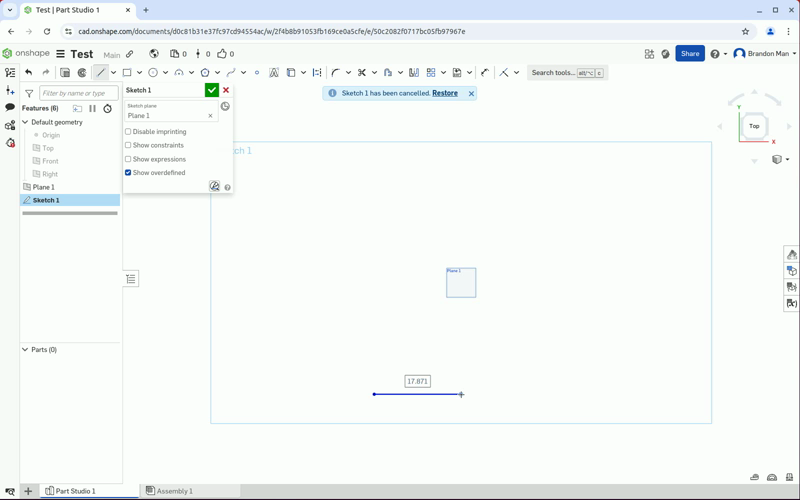
mouse_move(491, 394)
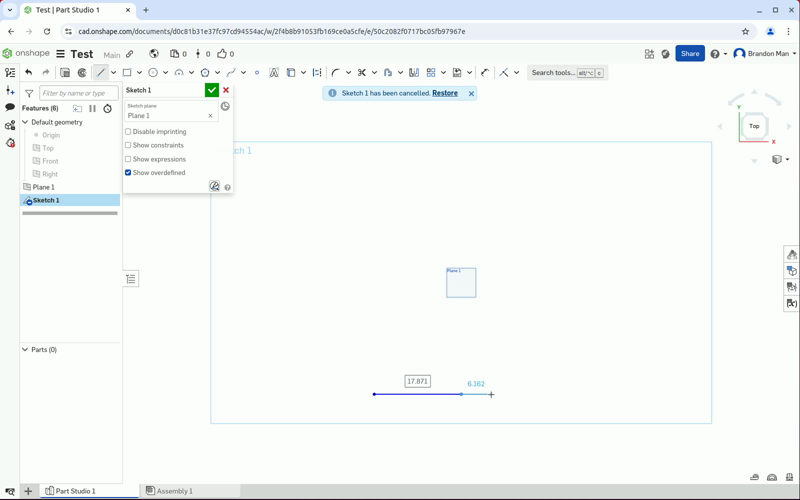
mouse_move(461, 352)
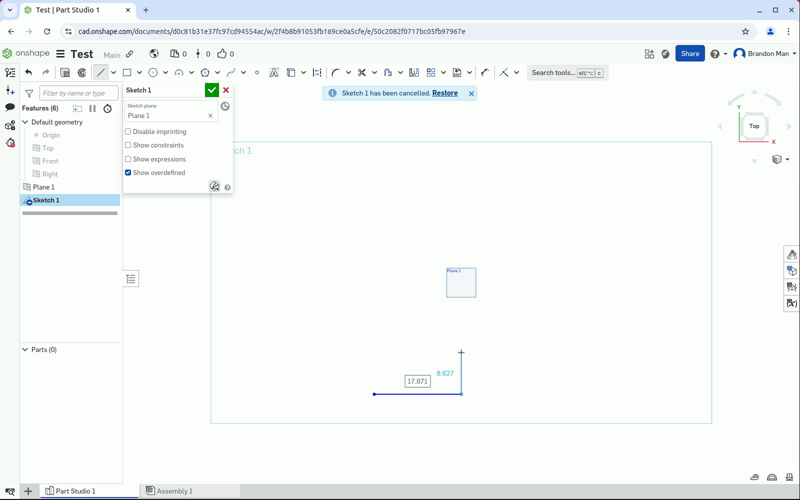
click(461, 352)
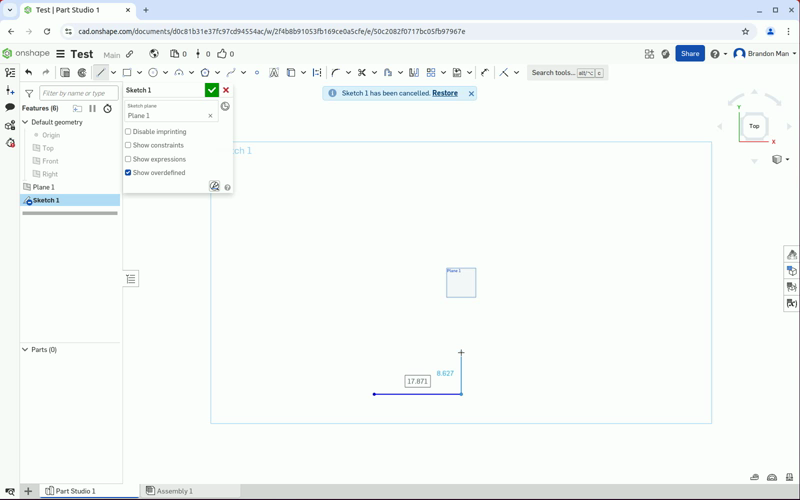
key_up(shift)
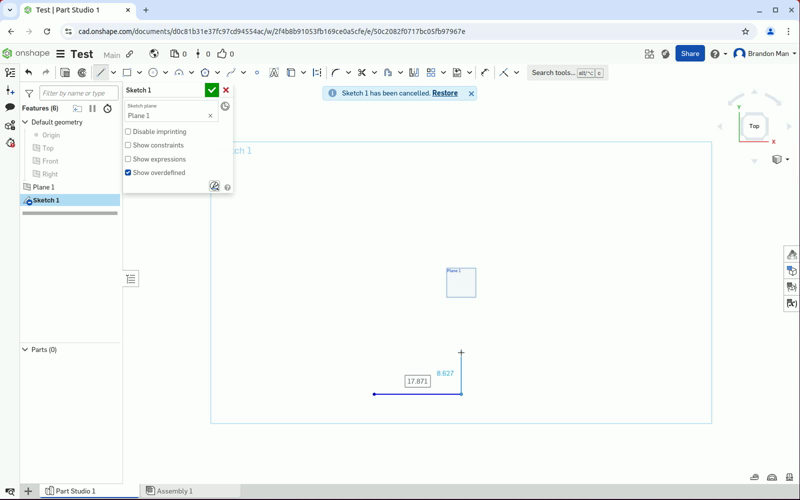
key_down(shift)
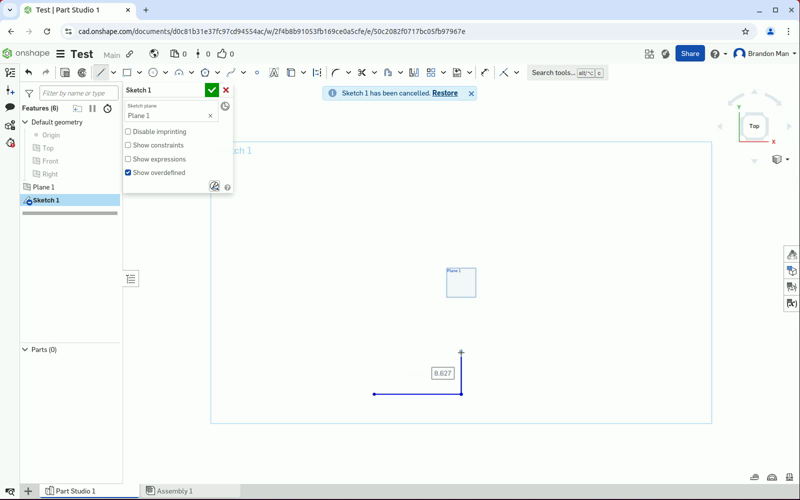
mouse_move(374, 352)
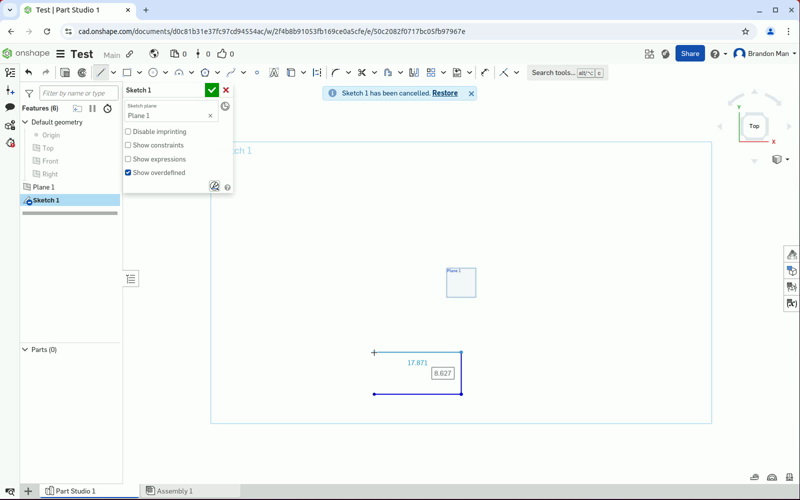
click(374, 352)
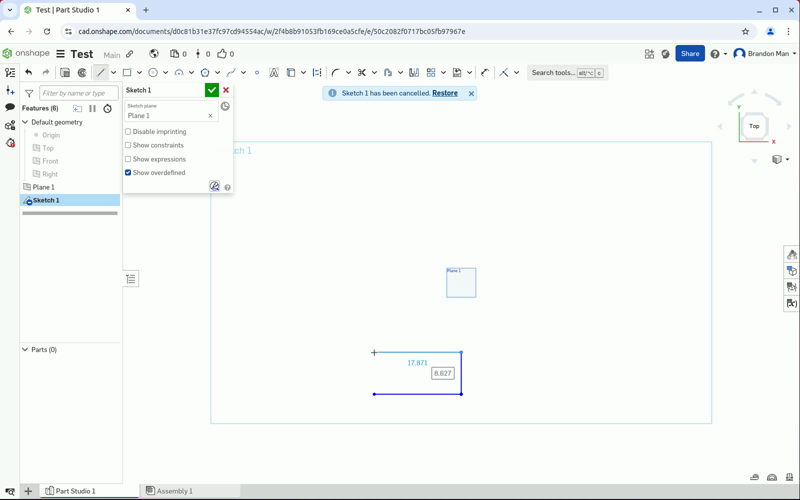
key_up(shift)
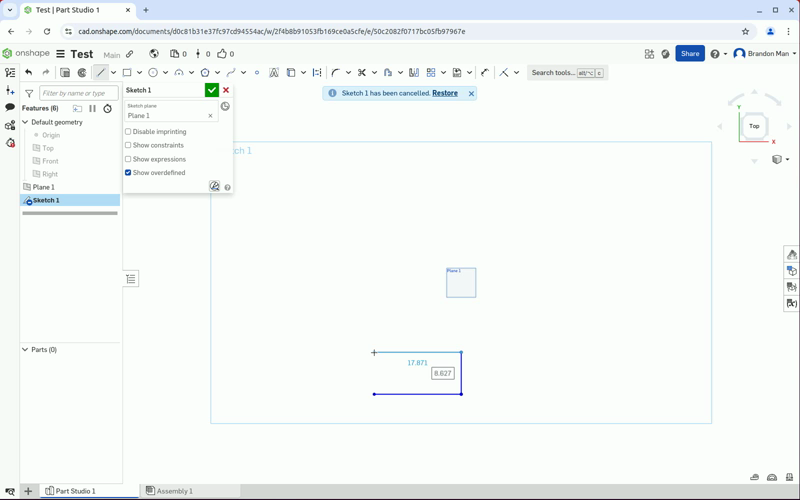
mouse_move(404, 352)
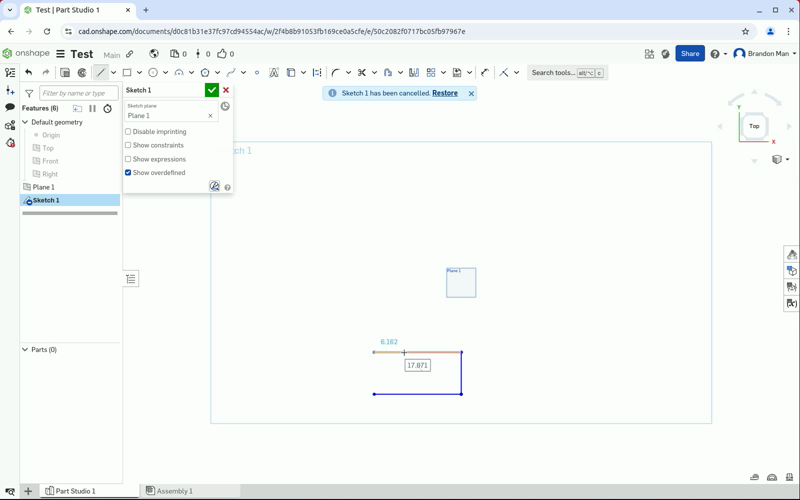
key_down(shift)
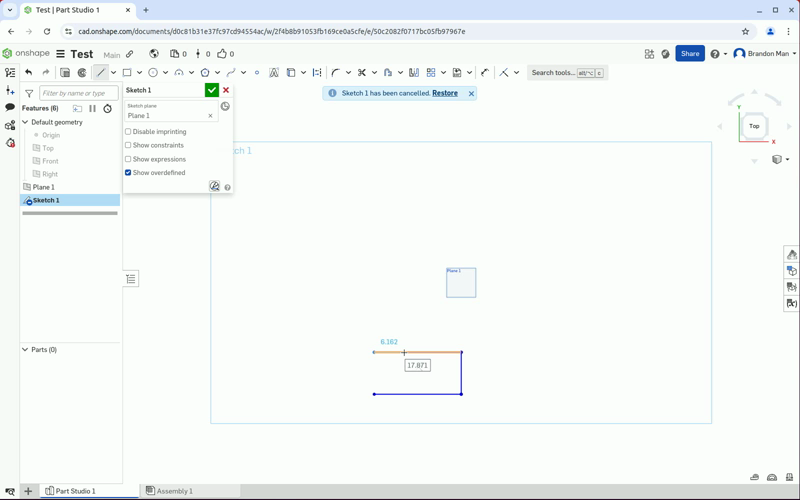
mouse_move(374, 394)
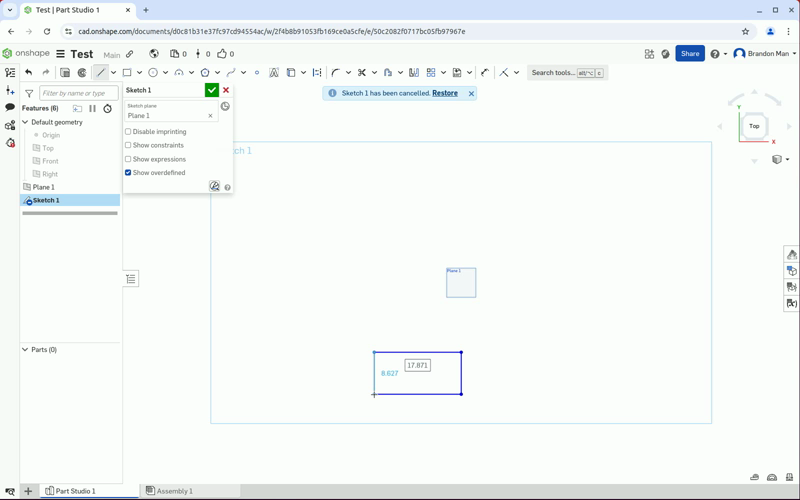
key_up(shift)
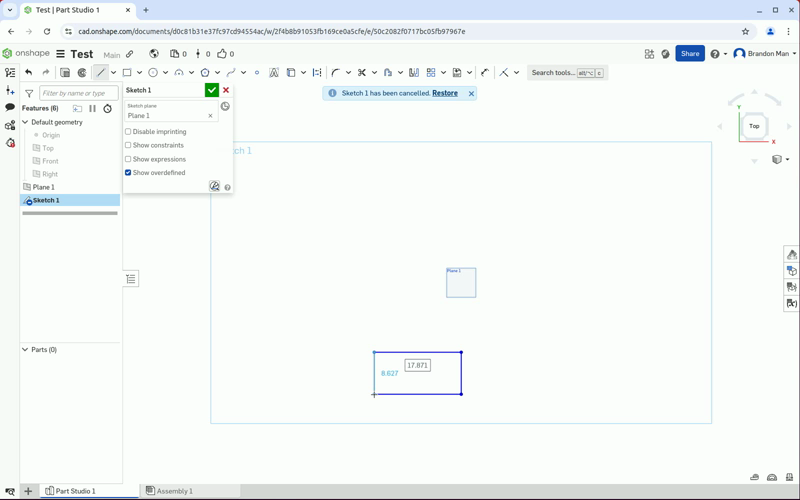
click(374, 394)
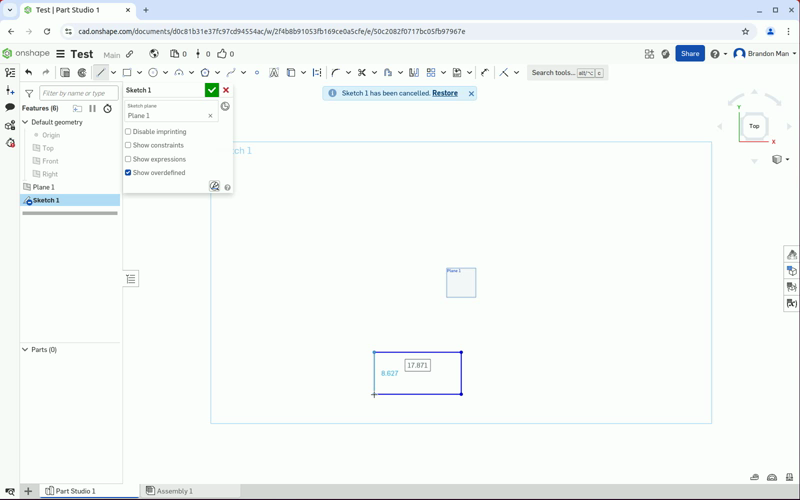
key(esc)
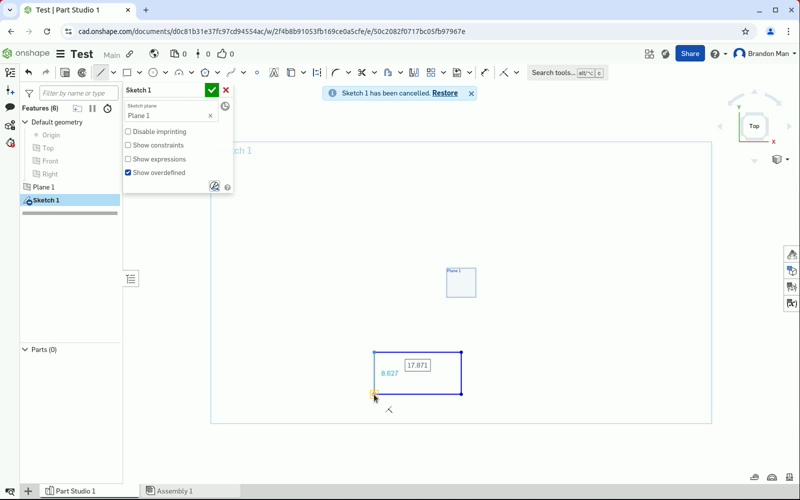
mouse_move(404, 377)
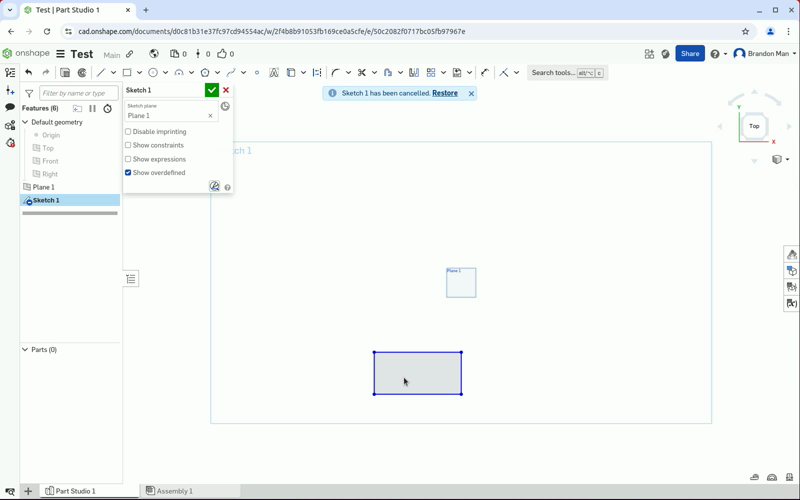
click(404, 377)
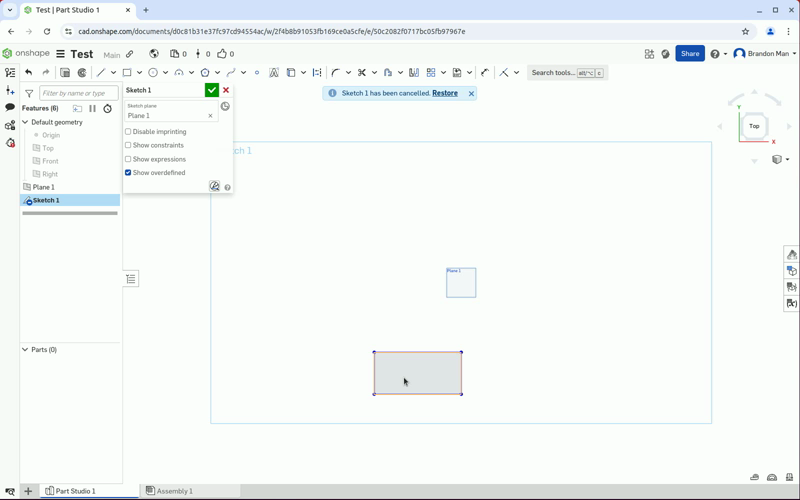
mouse_move(73, 352)
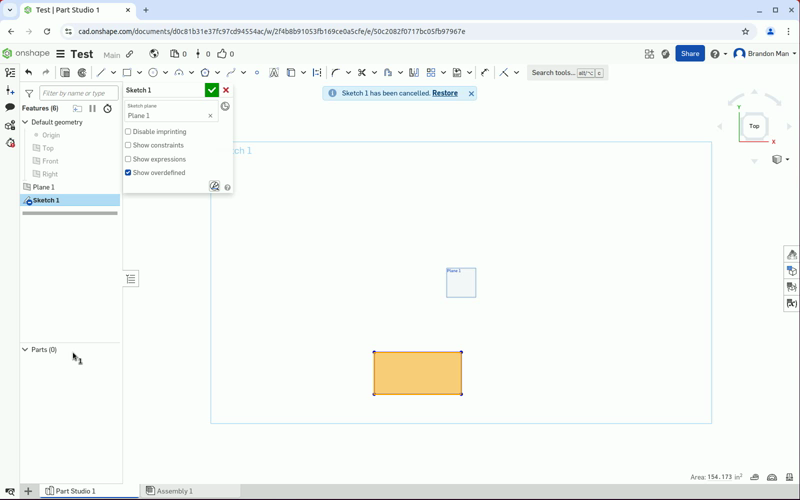
key(shift+y)
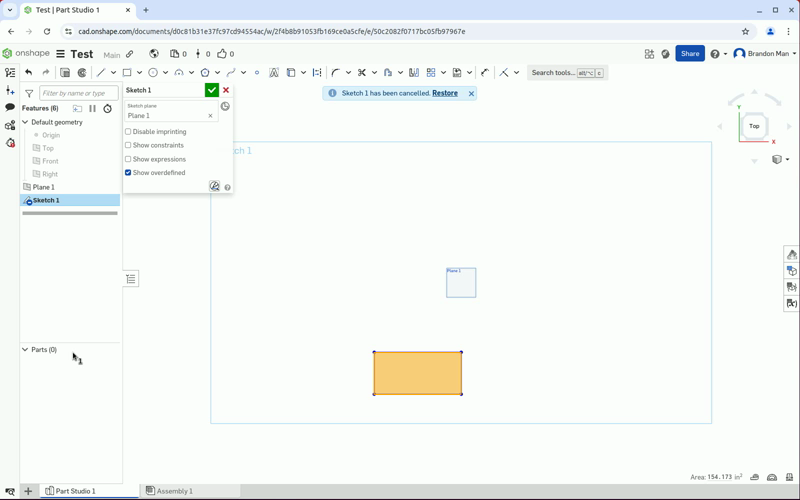
key(shift+e)
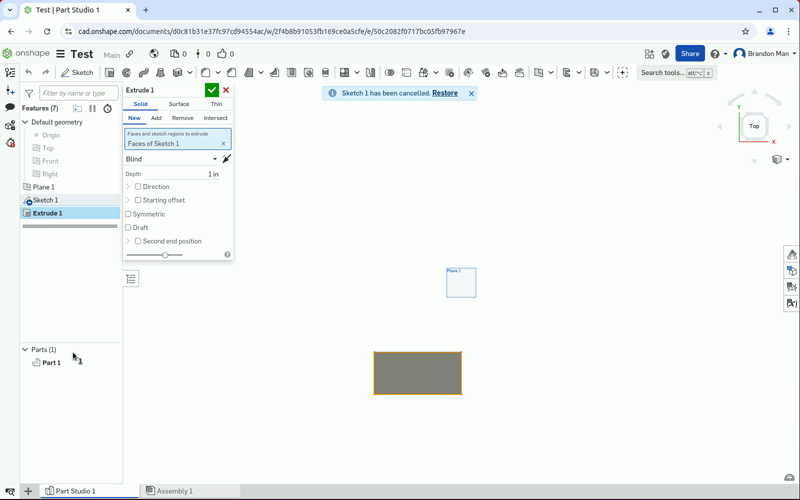
mouse_move(143, 106)
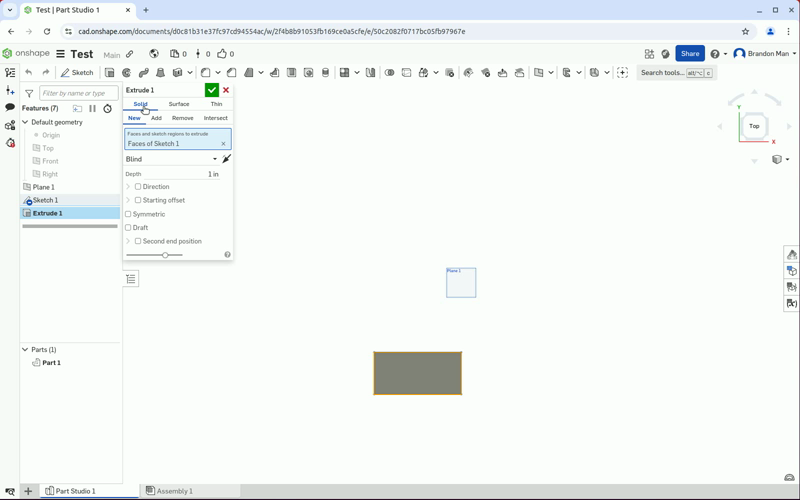
click(143, 106)
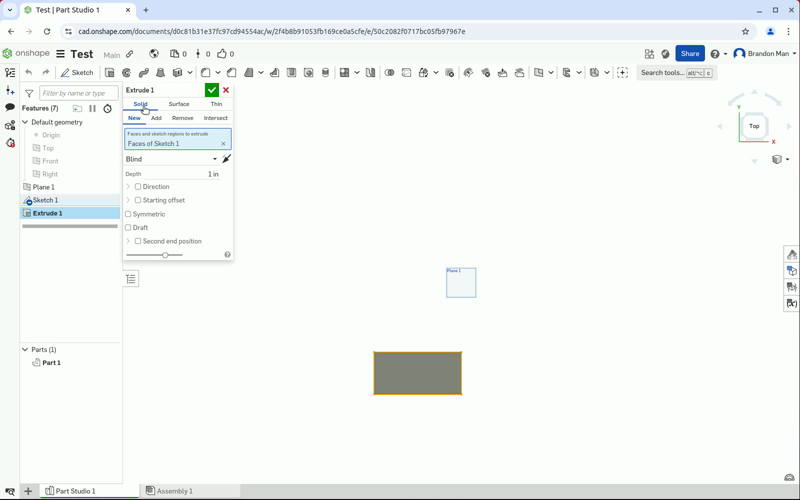
mouse_move(137, 120)
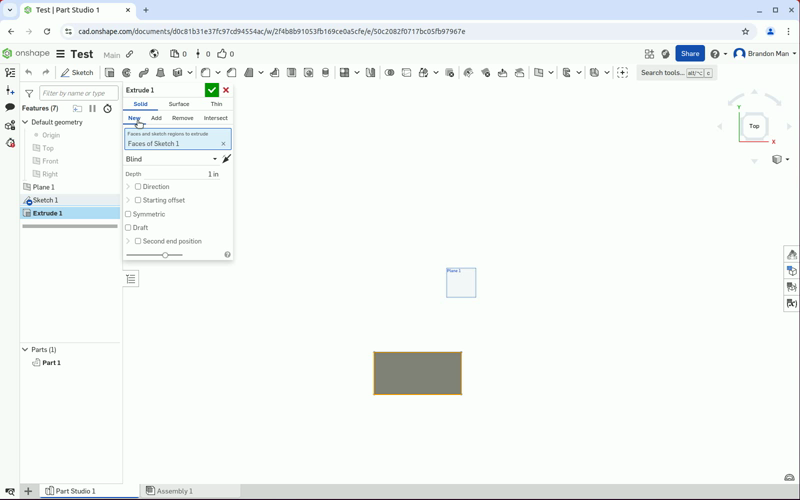
click(137, 120)
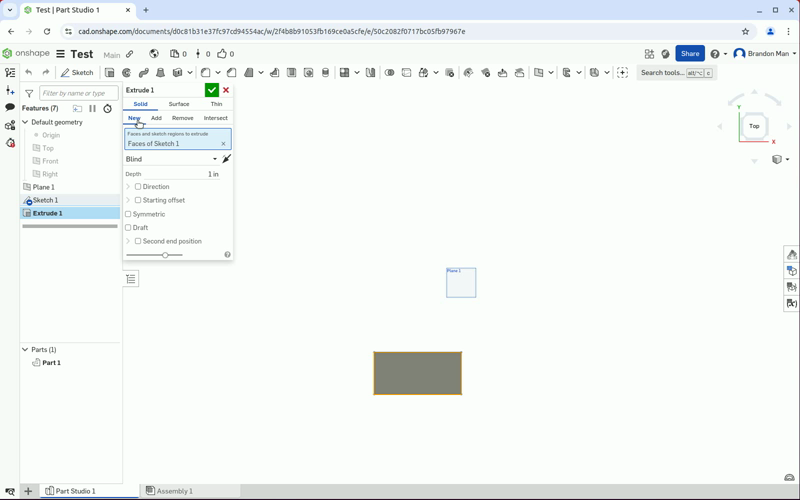
key(tab, 4)
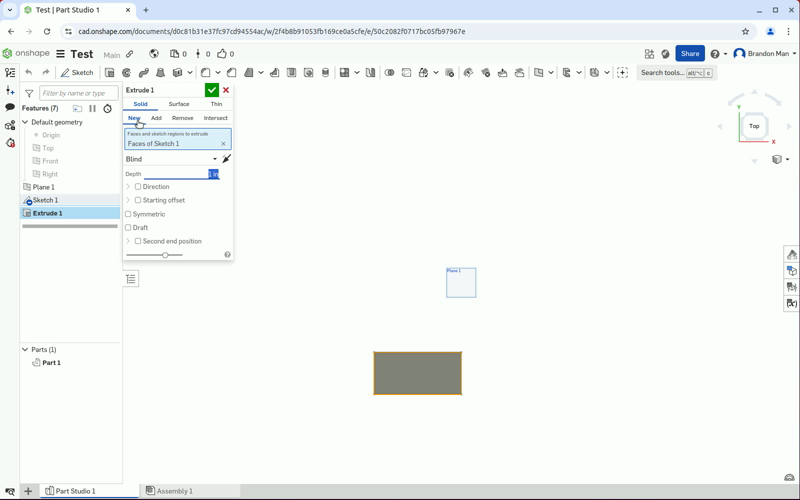
text(0.241)
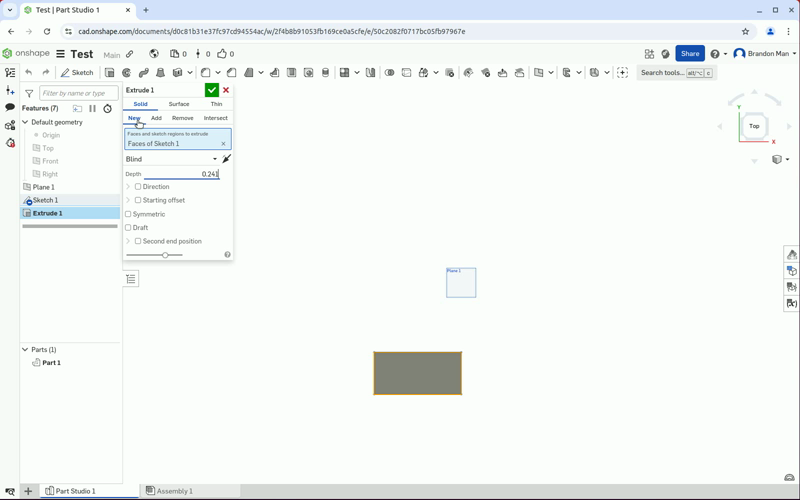
key(enter)
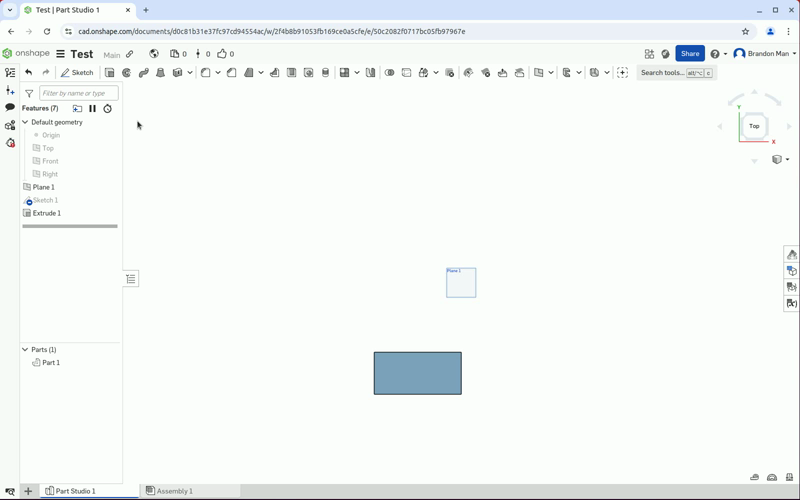
key(shift+h)
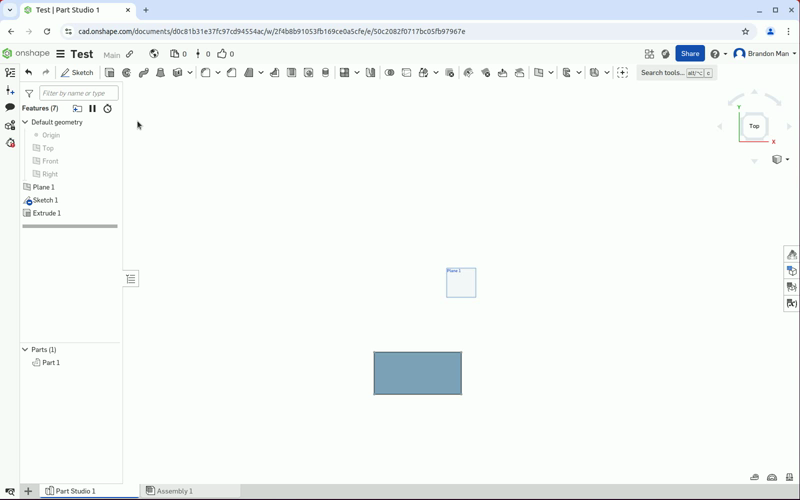
key(shift+h)
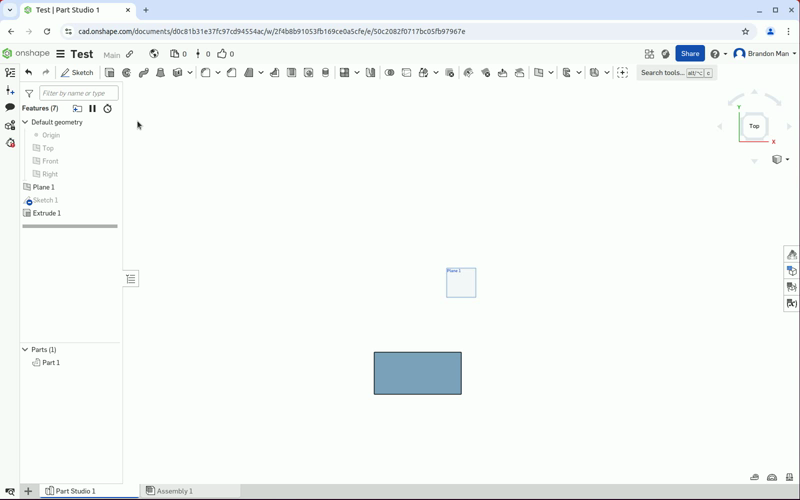
mouse_move(73, 189)
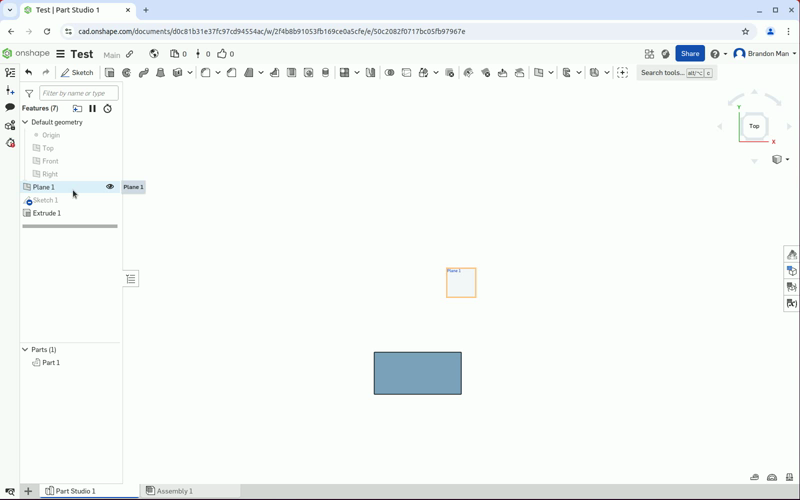
click(73, 189)
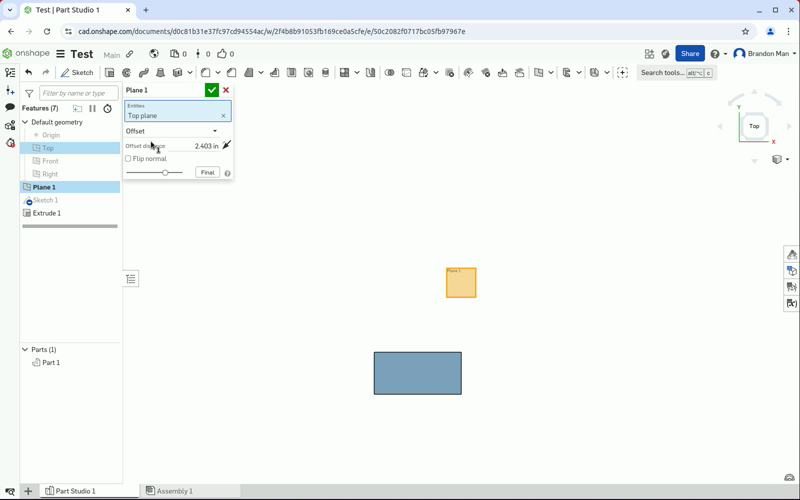
mouse_move(229, 92)
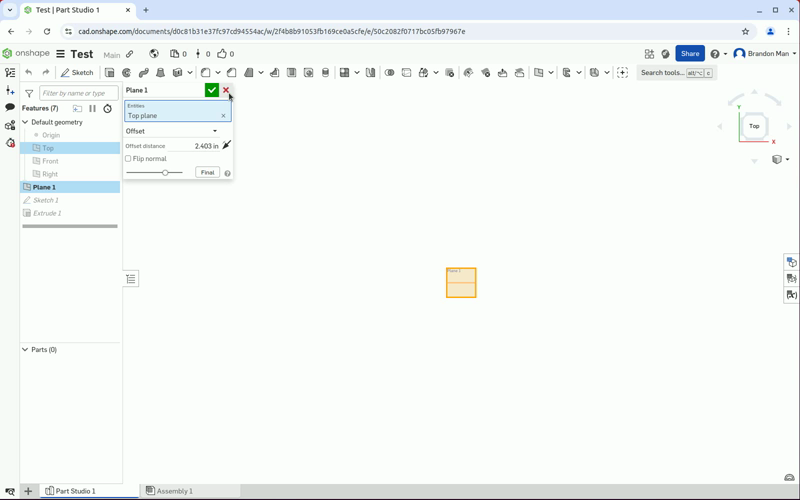
click(229, 92)
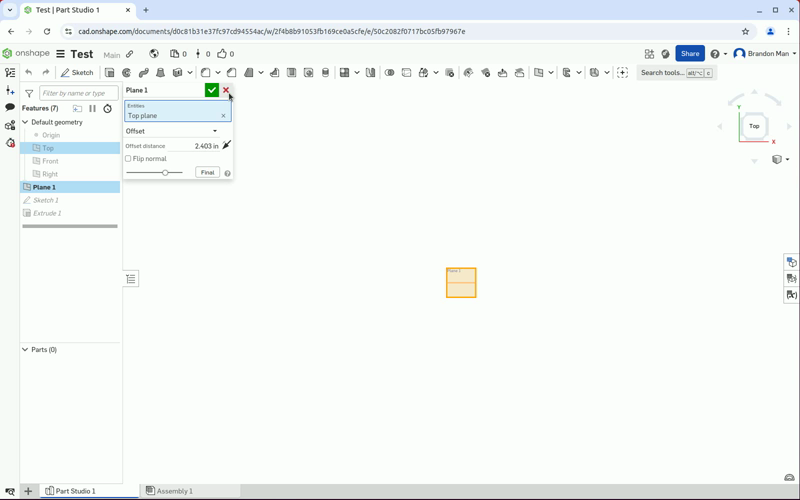
key(shift+s)
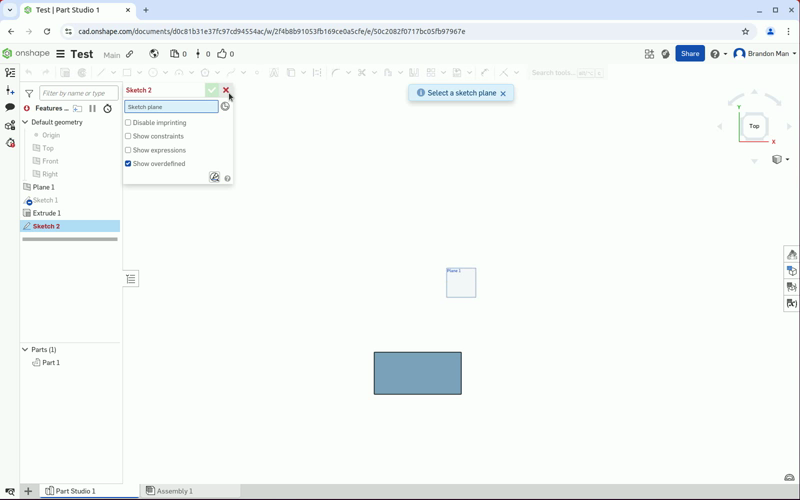
mouse_move(73, 189)
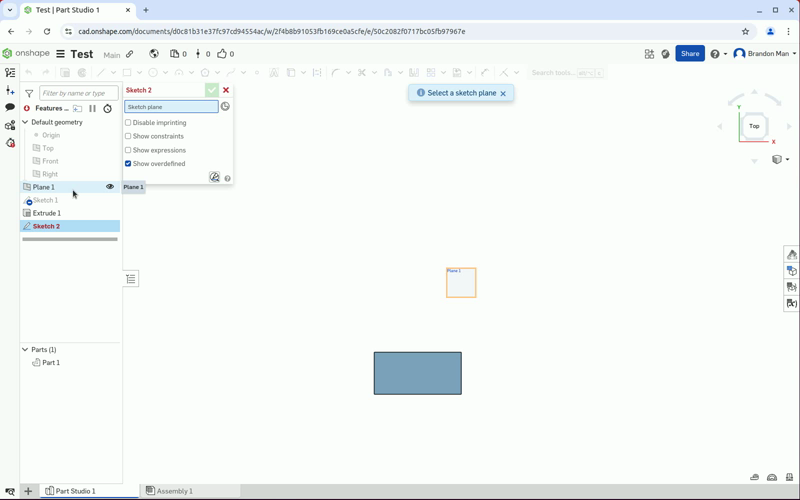
click(73, 189)
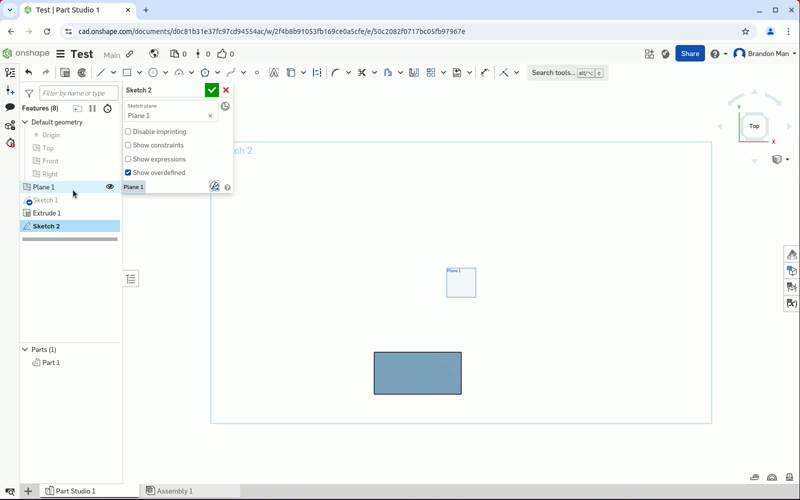
mouse_move(73, 352)
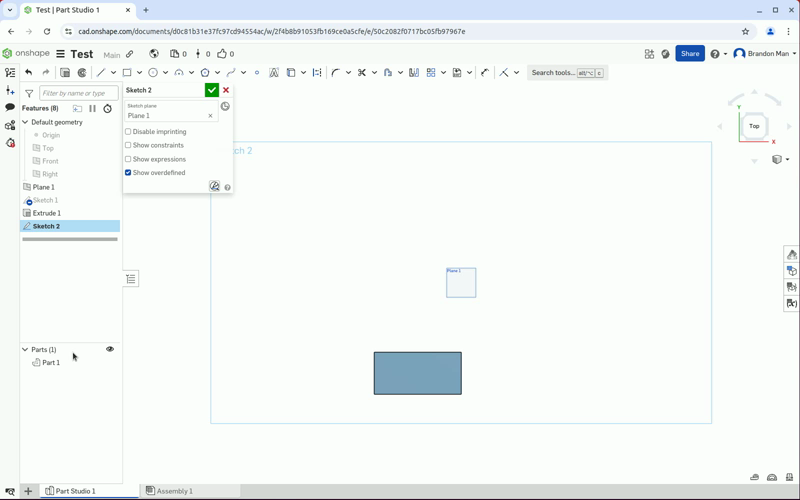
key(y)
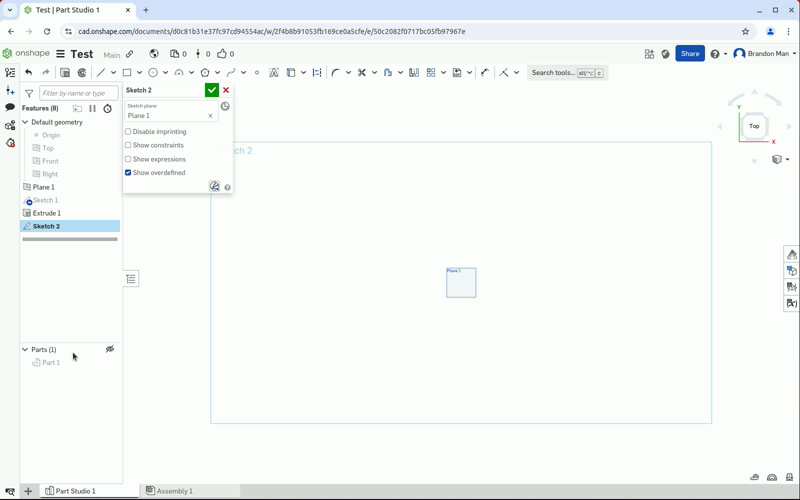
key(l)
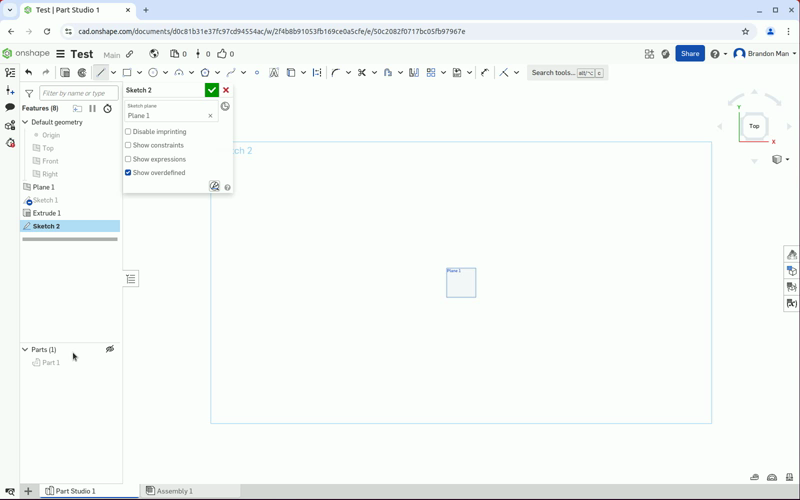
key_down(shift)
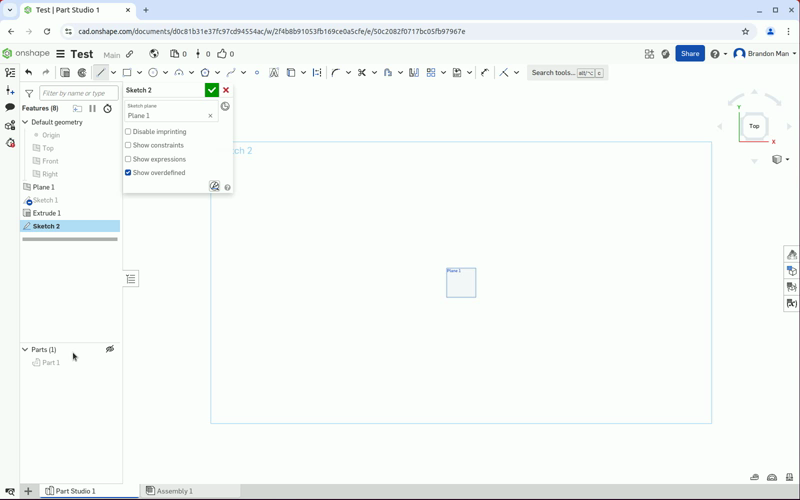
mouse_move(374, 395)
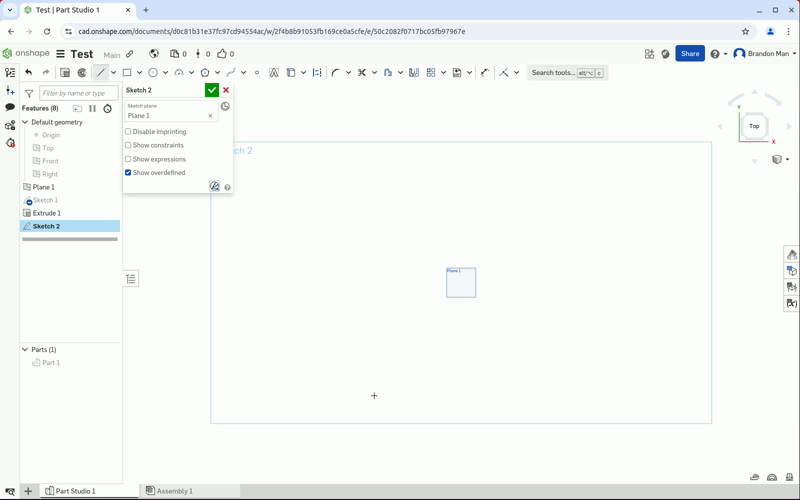
click(374, 395)
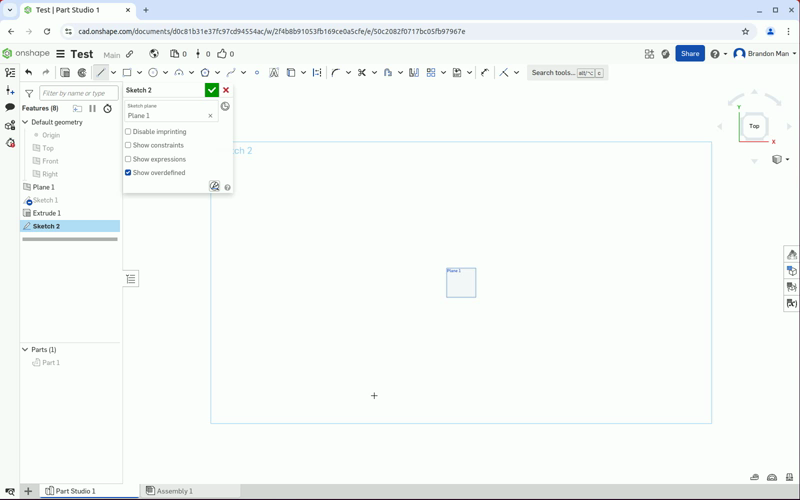
key_up(shift)
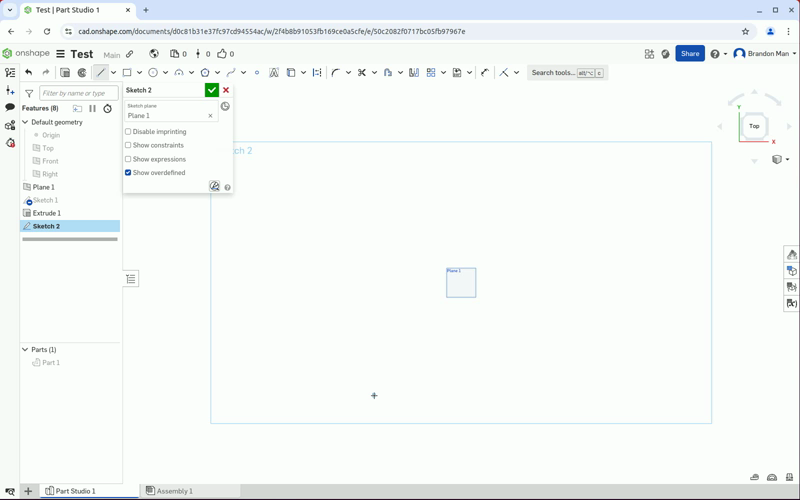
key_down(shift)
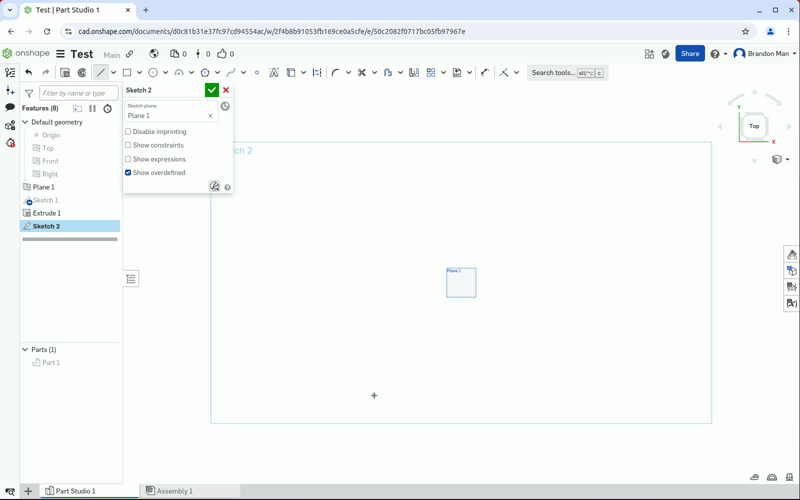
mouse_move(461, 395)
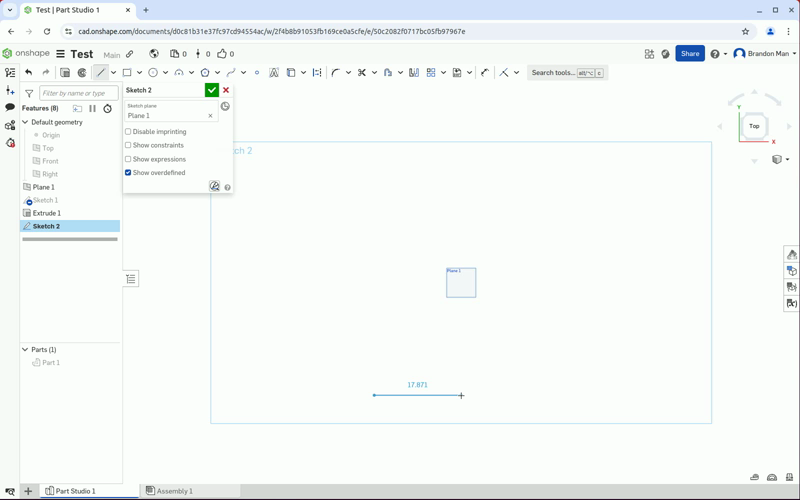
click(461, 395)
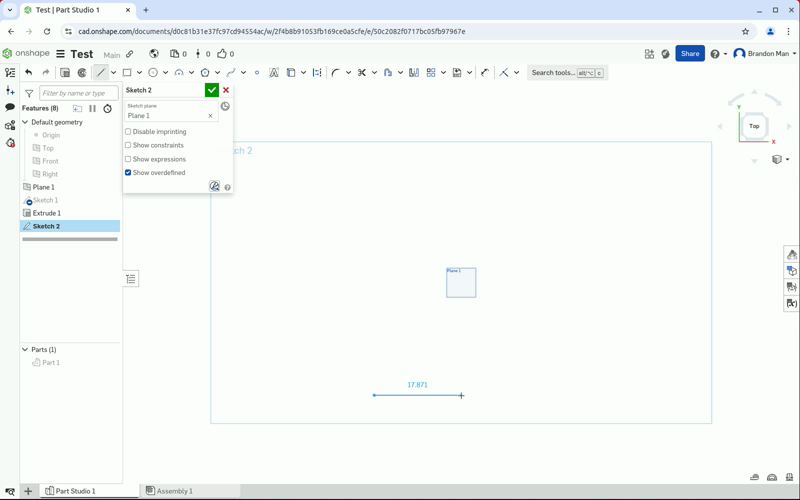
key_up(shift)
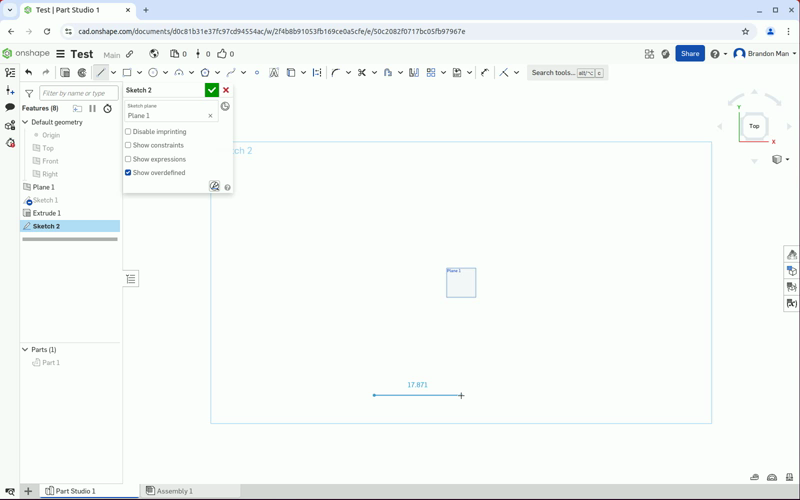
key_down(shift)
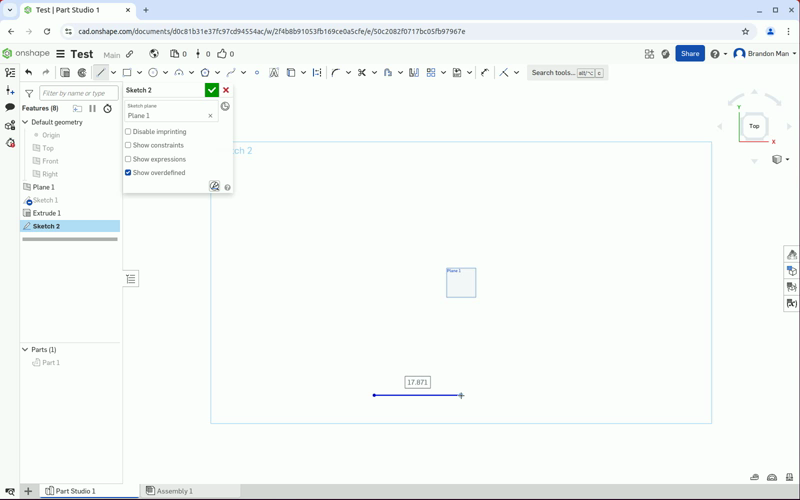
mouse_move(491, 395)
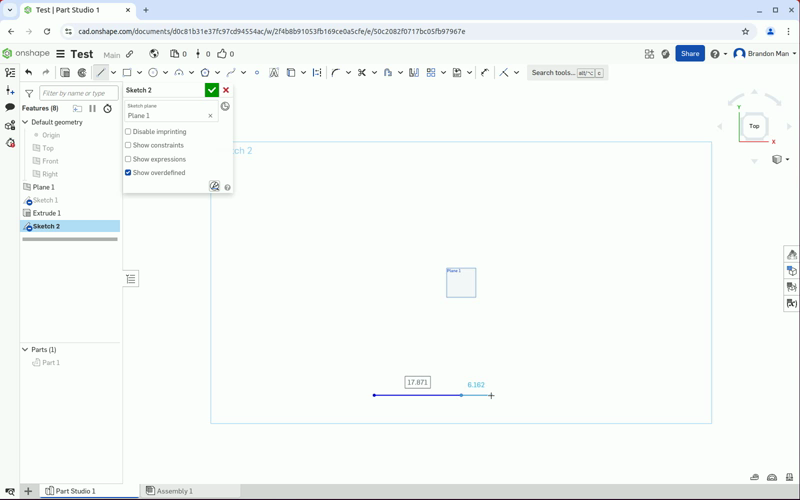
mouse_move(461, 394)
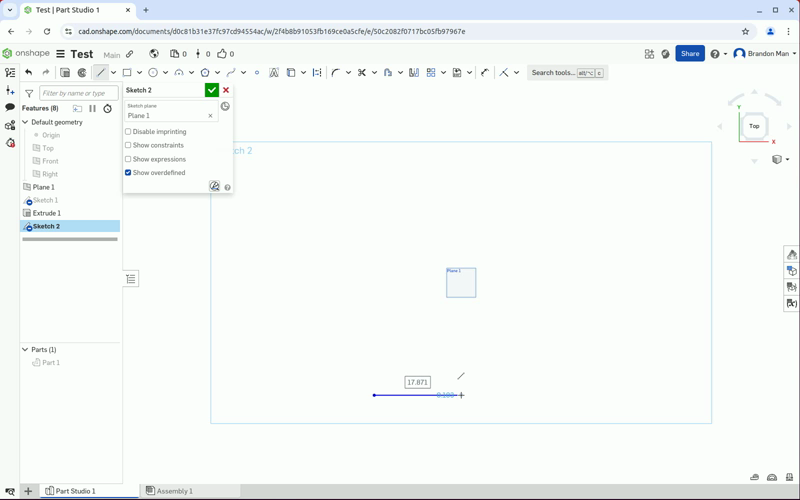
scroll(6)
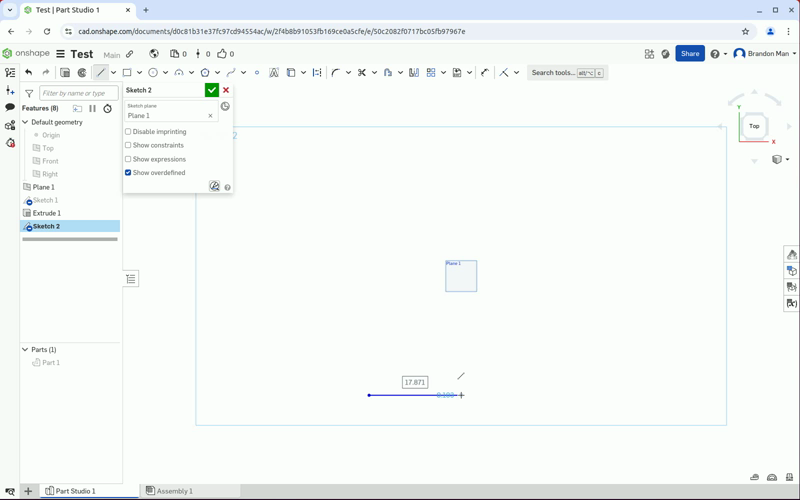
scroll(6)
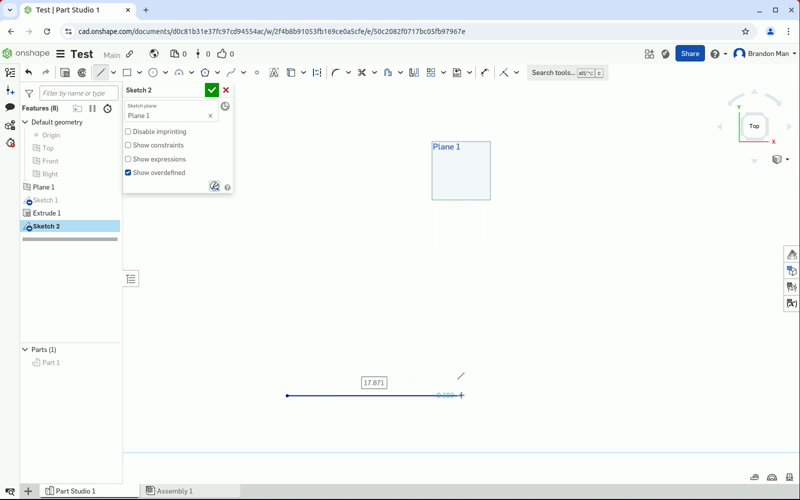
scroll(6)
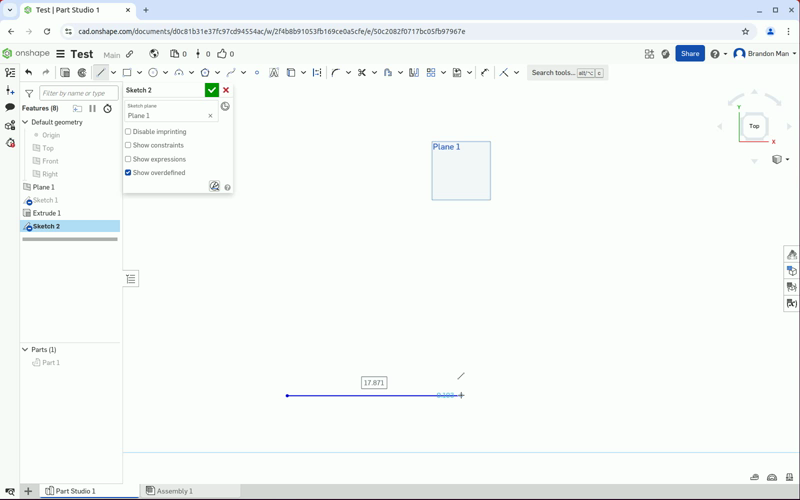
scroll(6)
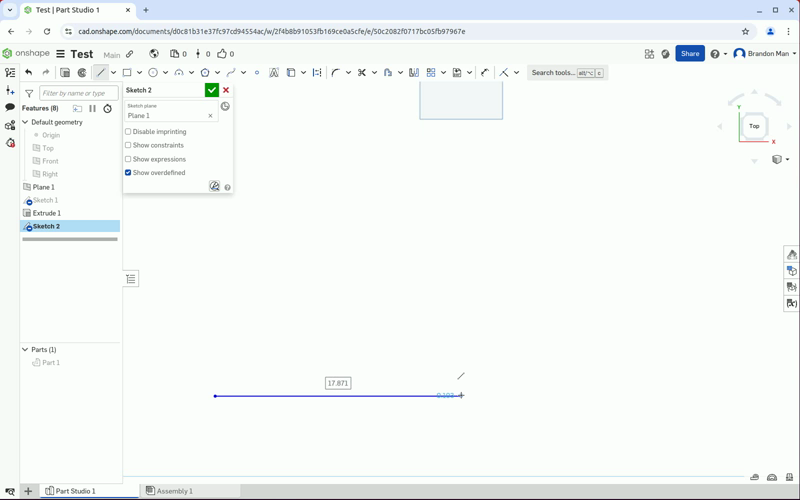
scroll(6)
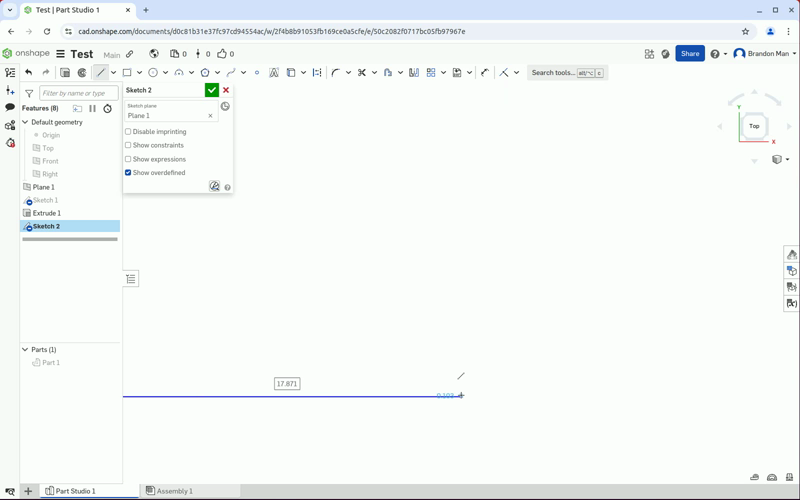
scroll(6)
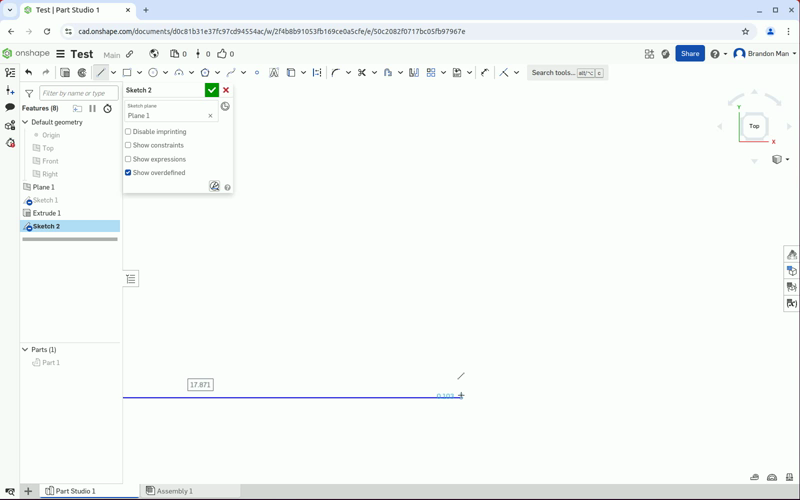
scroll(6)
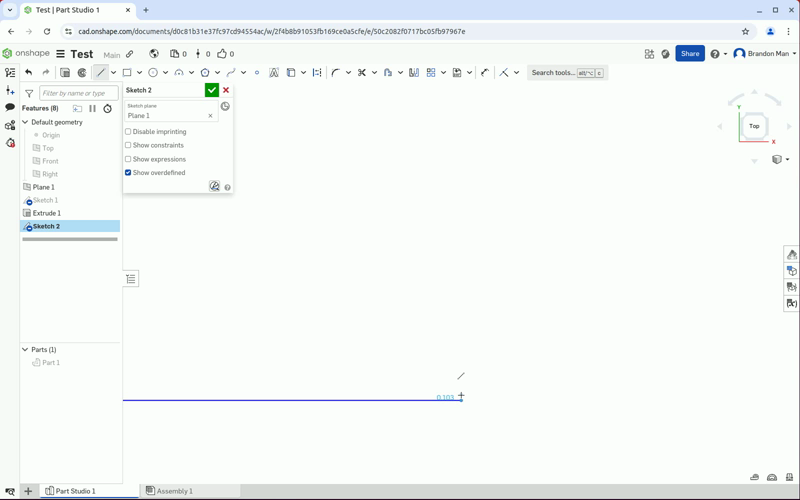
click(461, 394)
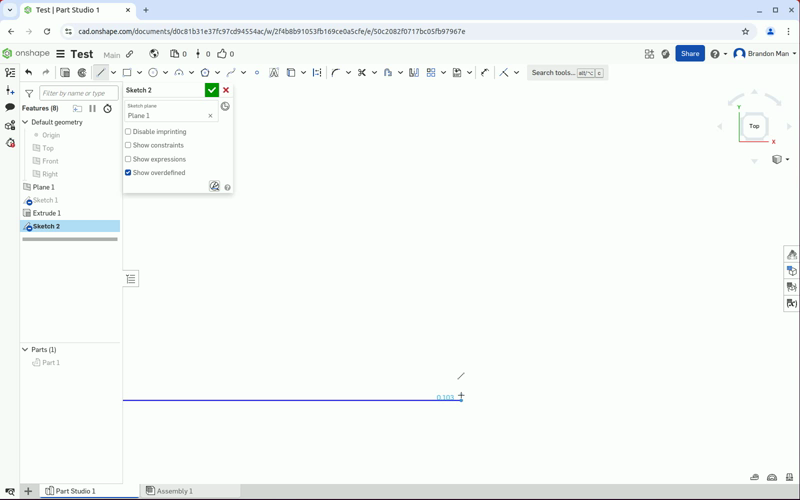
scroll(-6)
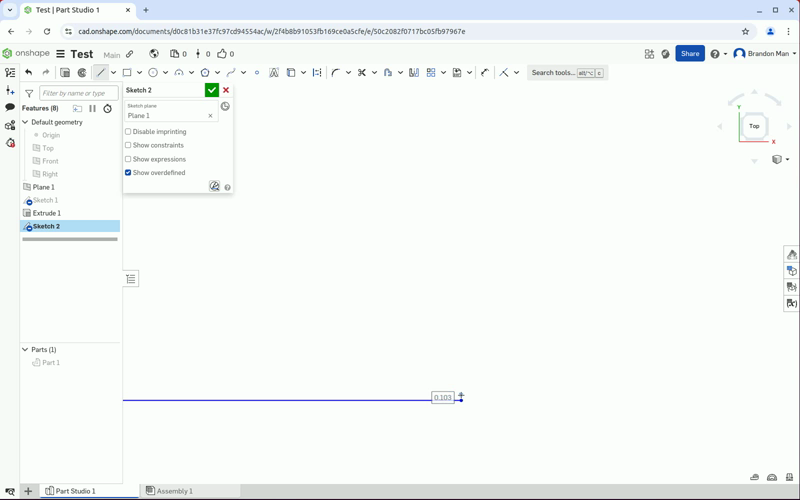
scroll(-6)
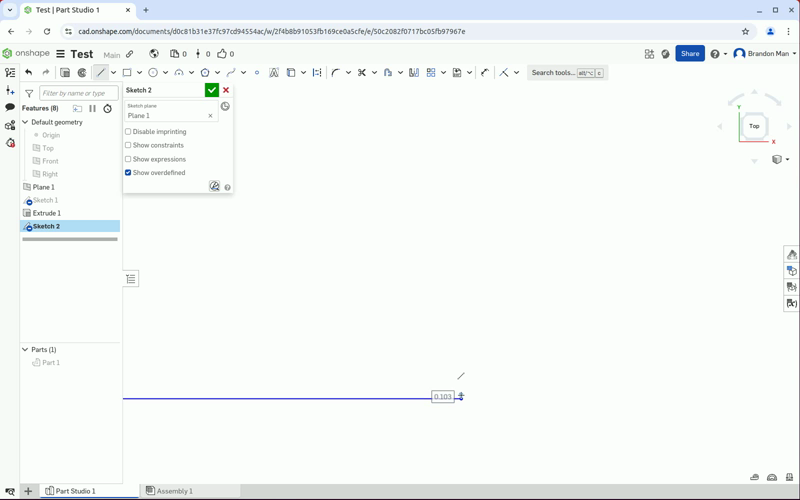
scroll(-6)
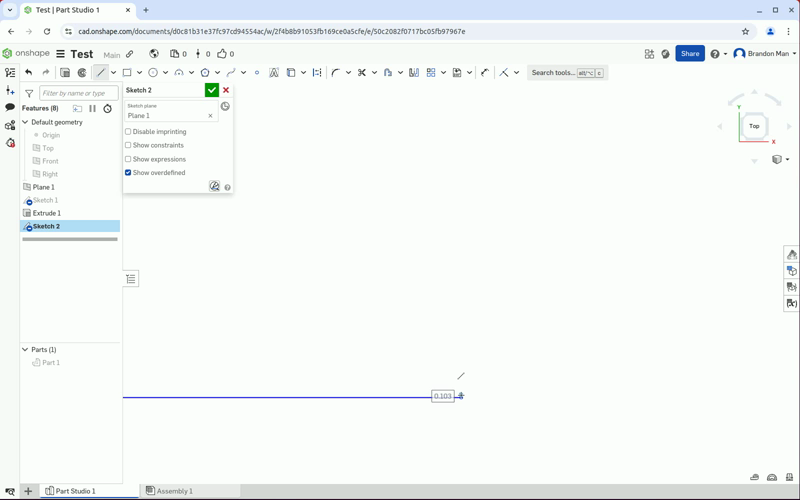
scroll(-6)
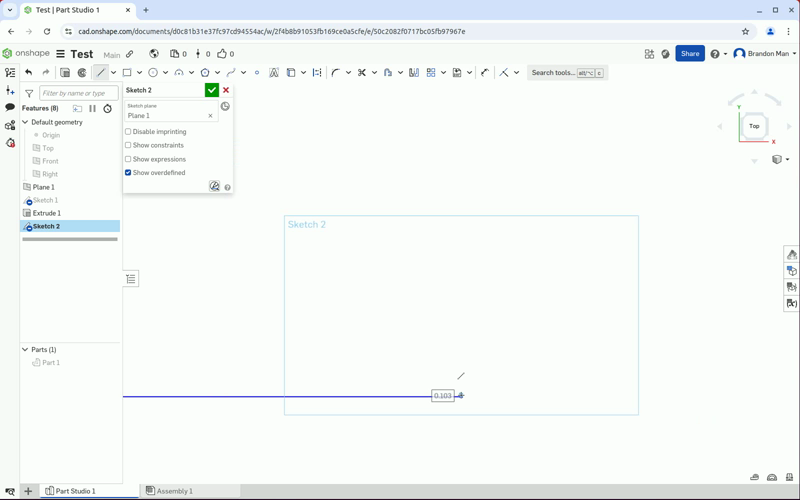
scroll(-6)
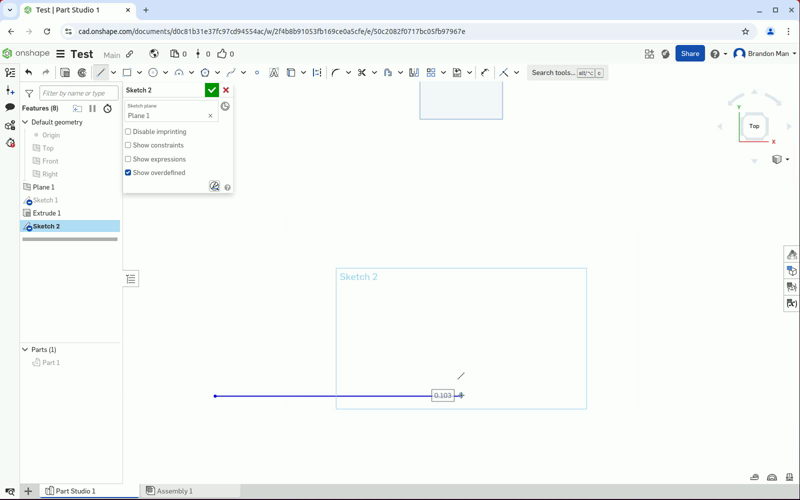
scroll(-6)
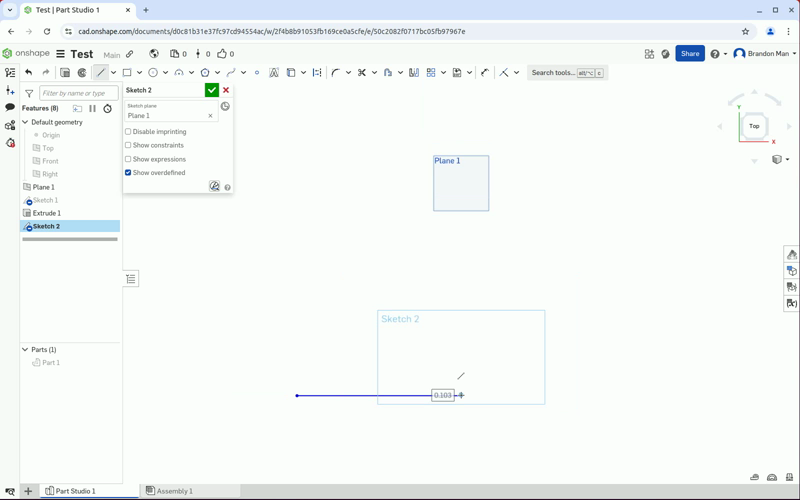
scroll(-6)
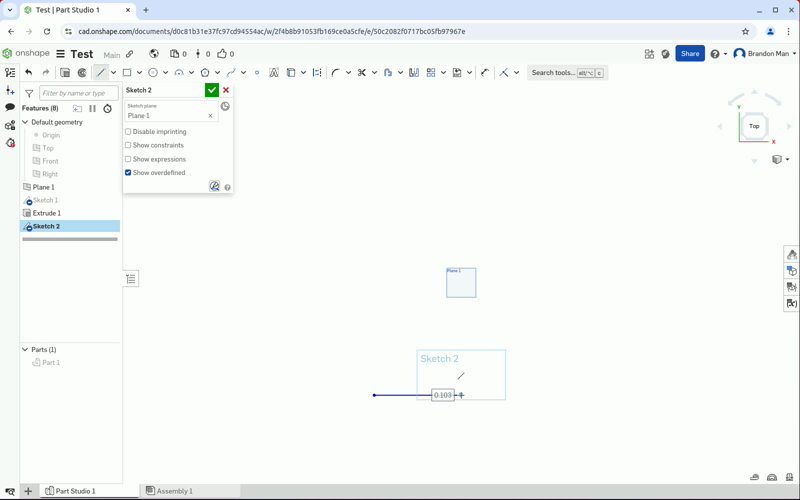
key_up(shift)
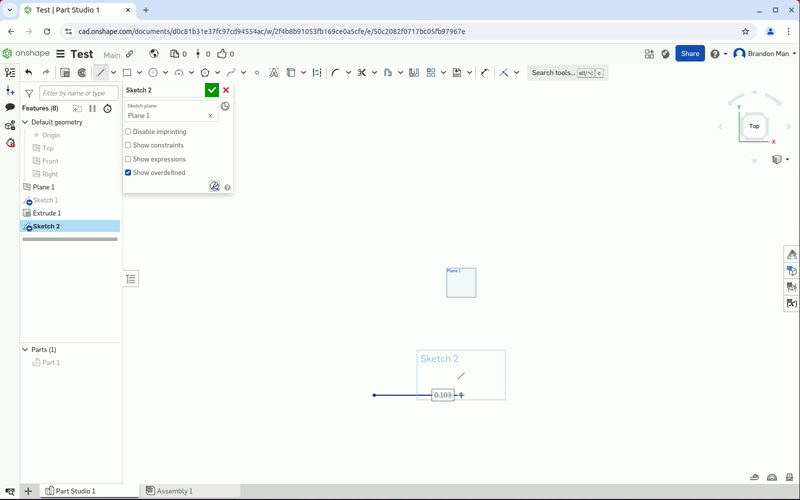
key_down(shift)
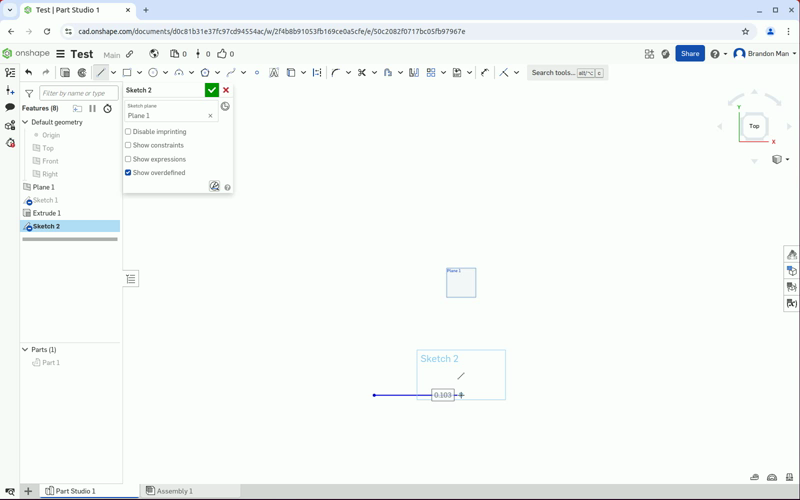
mouse_move(374, 394)
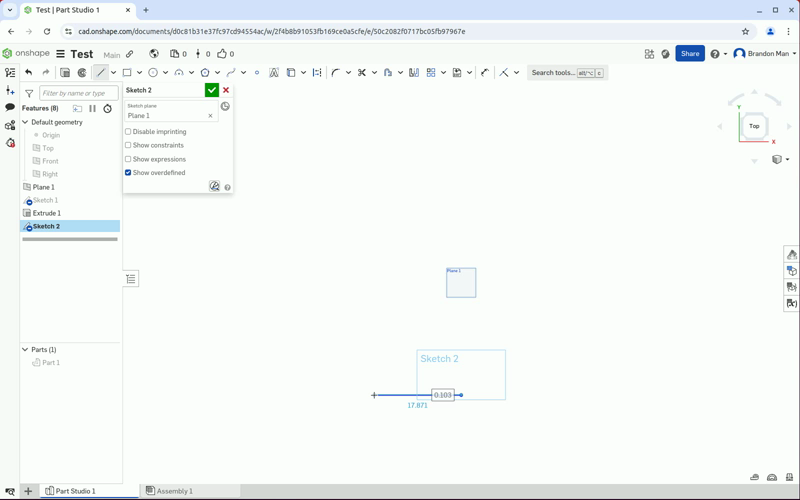
scroll(6)
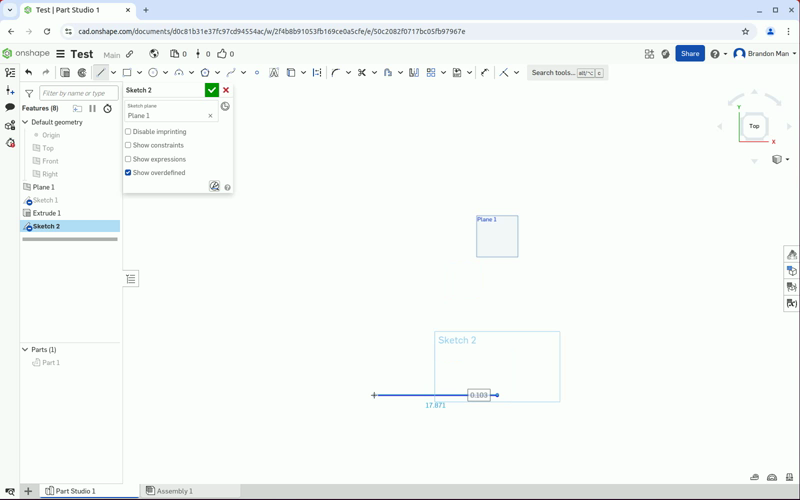
scroll(6)
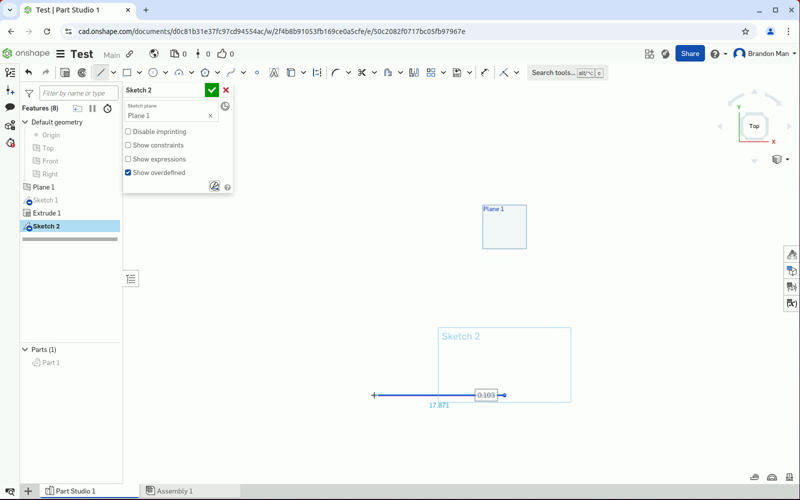
scroll(6)
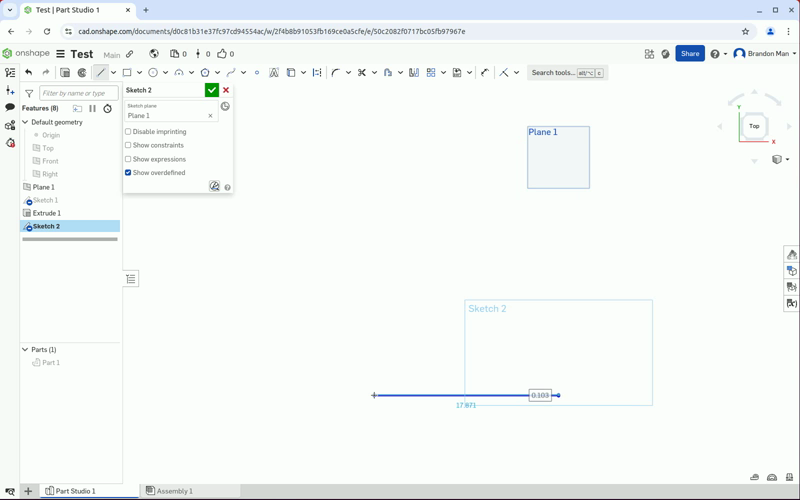
scroll(6)
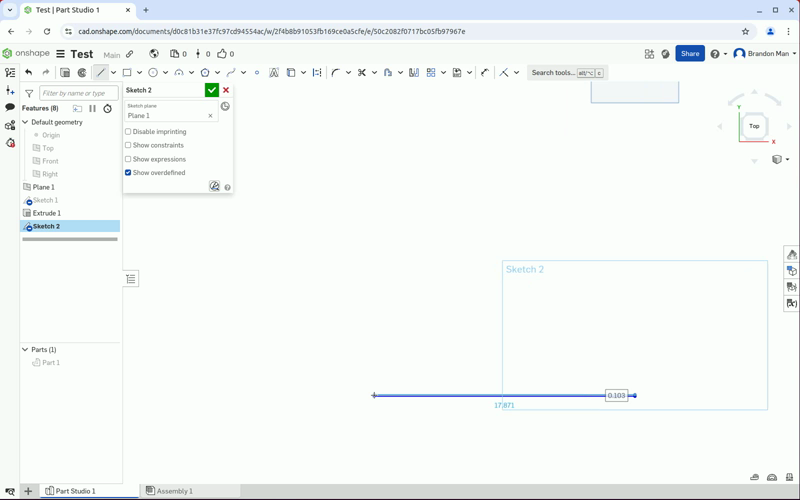
scroll(6)
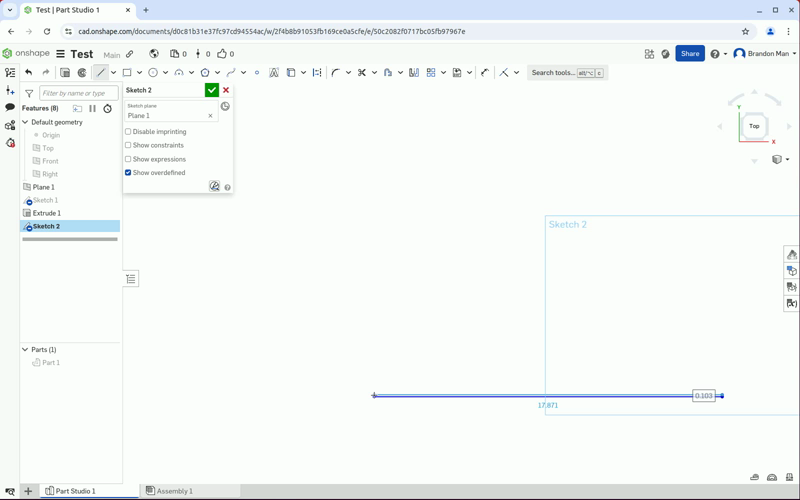
scroll(6)
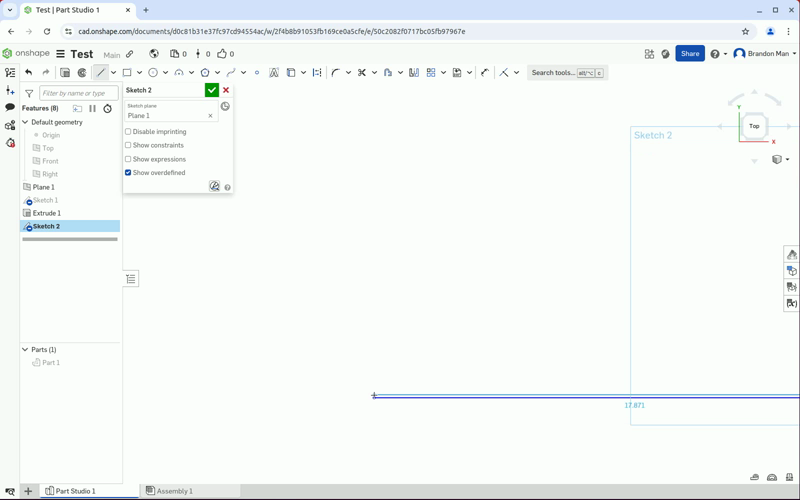
scroll(6)
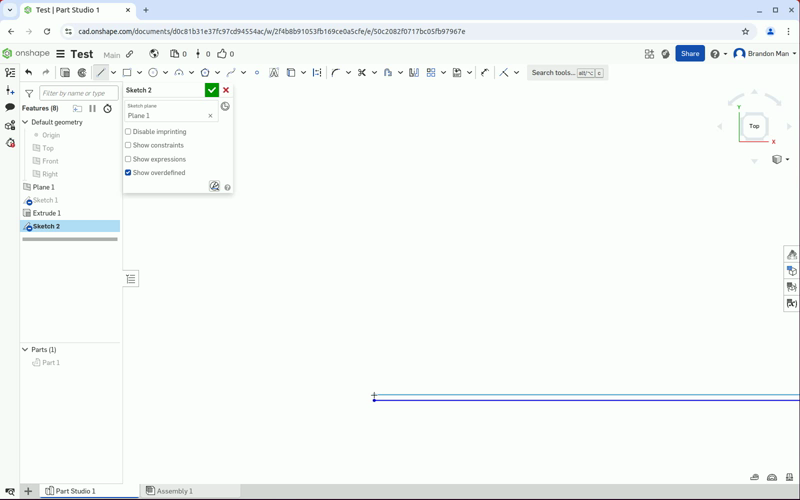
click(374, 394)
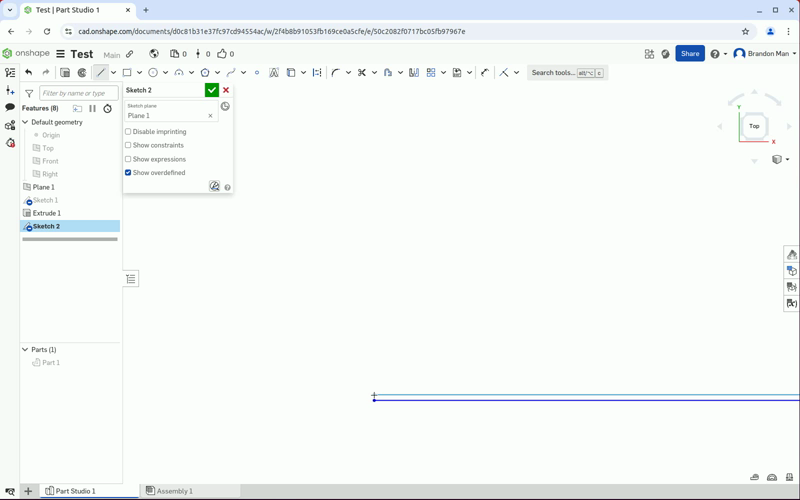
scroll(-6)
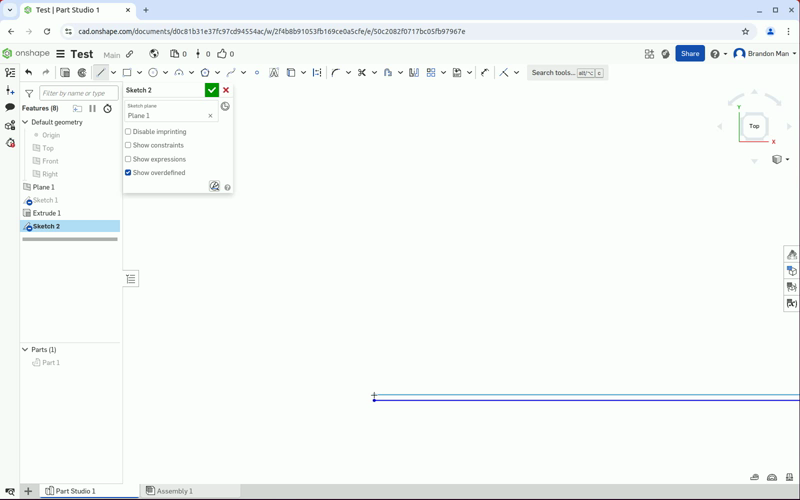
scroll(-6)
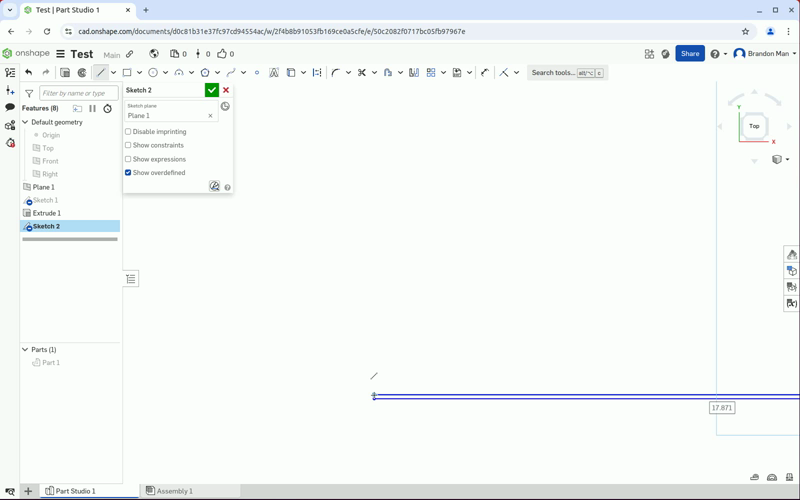
scroll(-6)
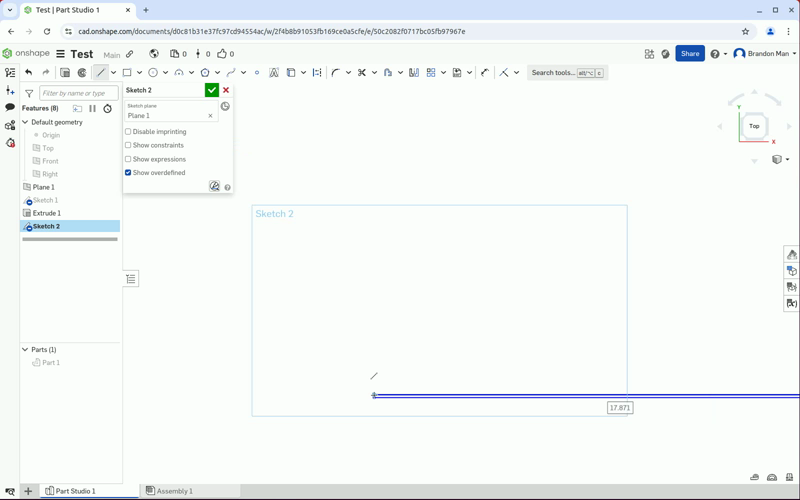
scroll(-6)
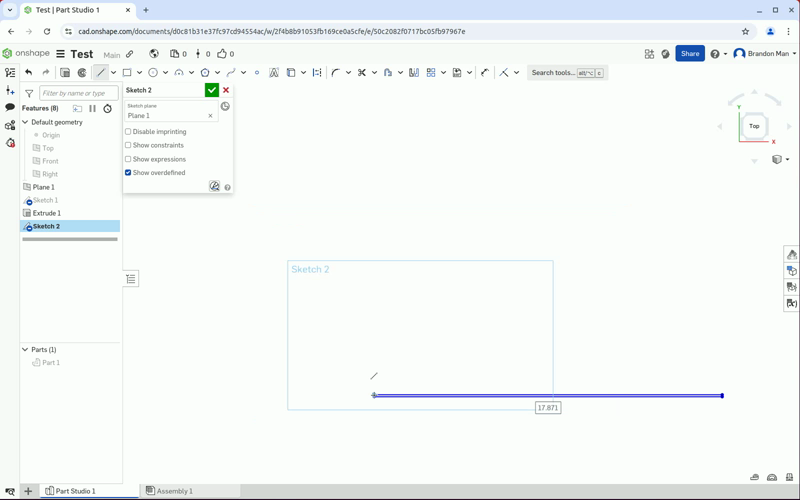
scroll(-6)
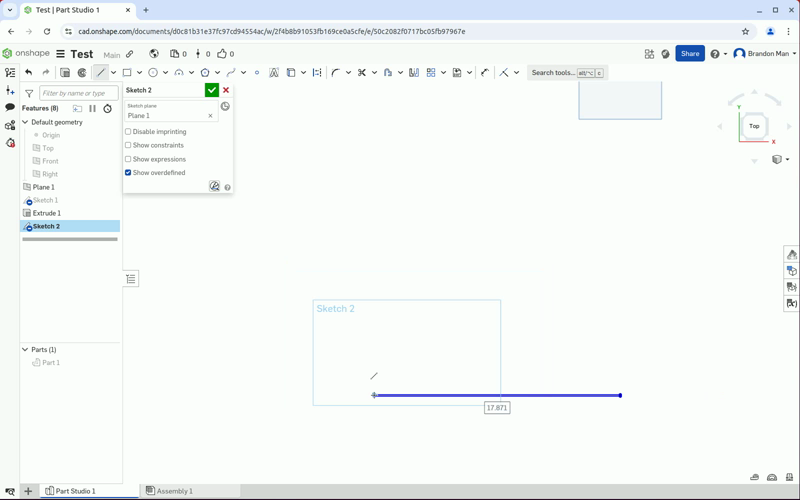
scroll(-6)
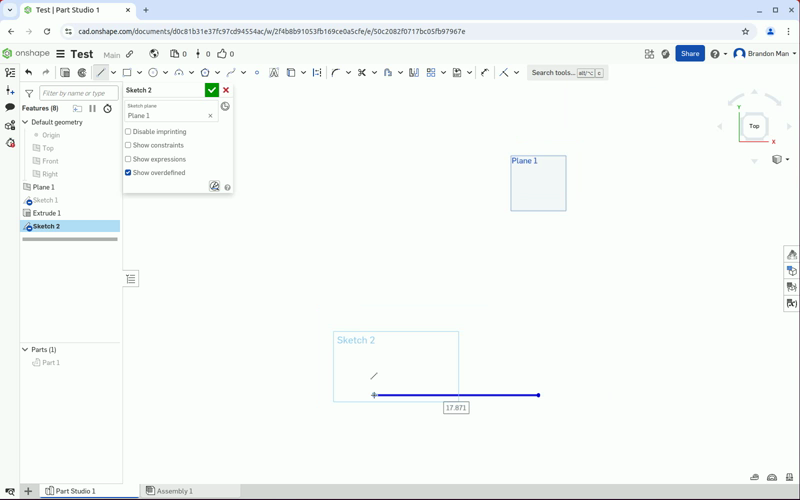
scroll(-6)
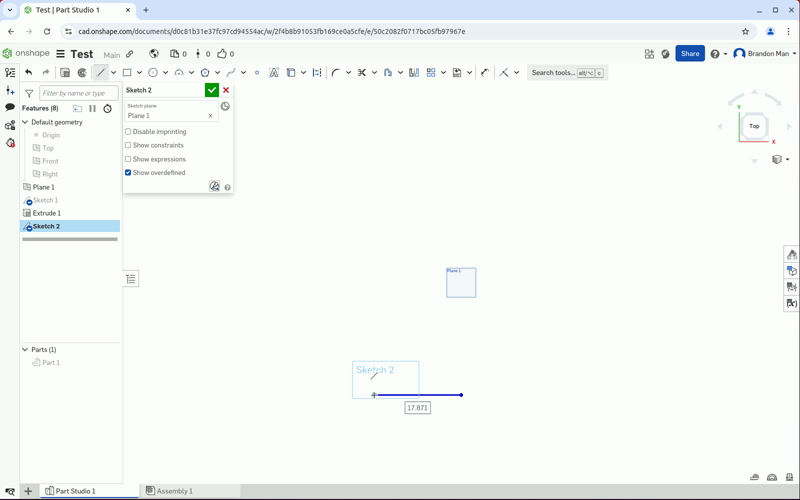
key_up(shift)
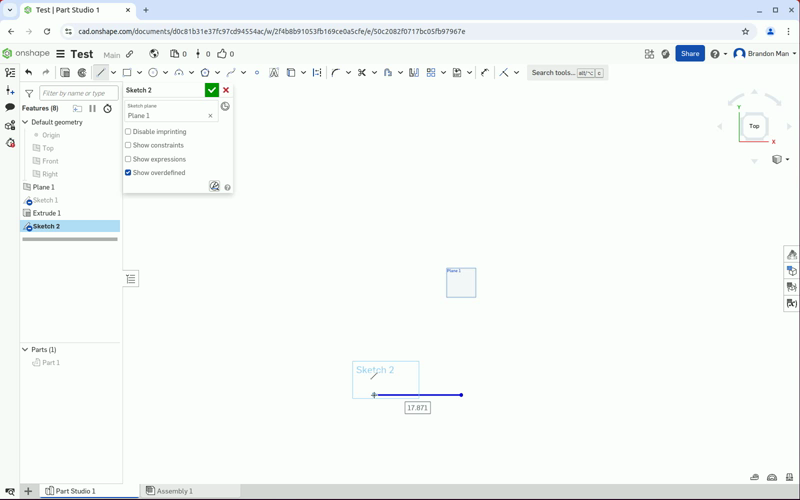
mouse_move(404, 394)
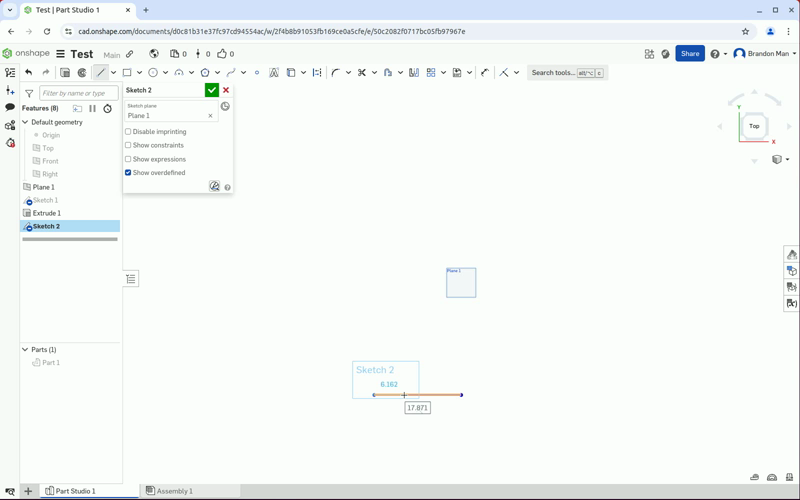
key_down(shift)
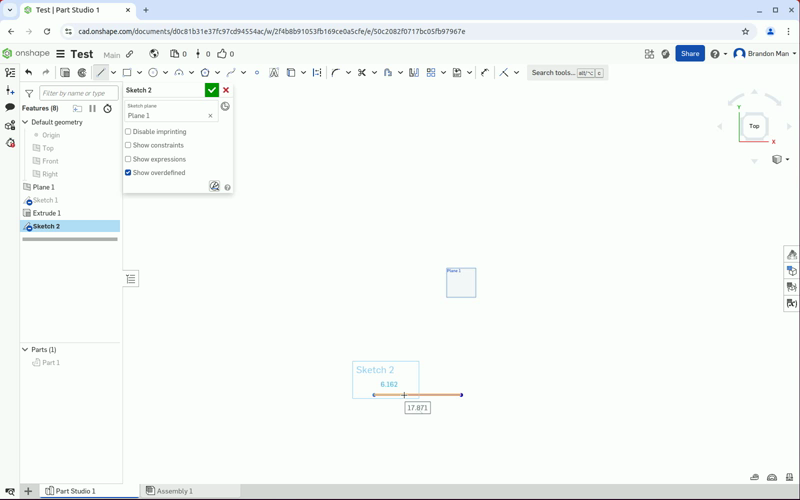
mouse_move(374, 395)
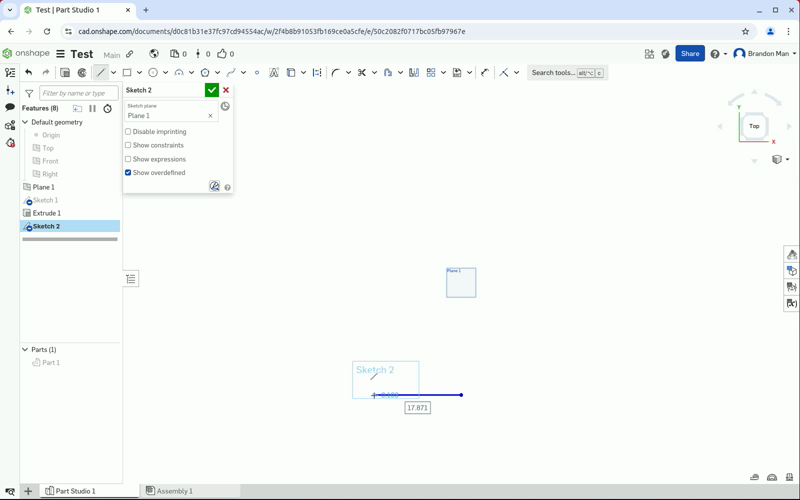
scroll(6)
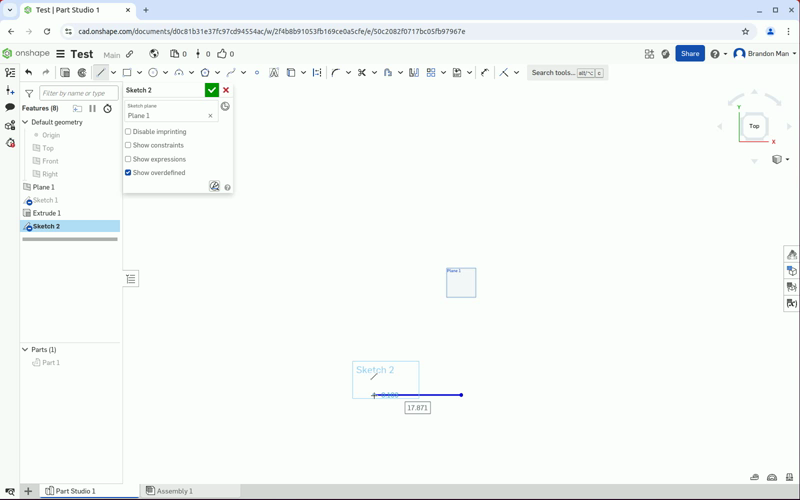
scroll(6)
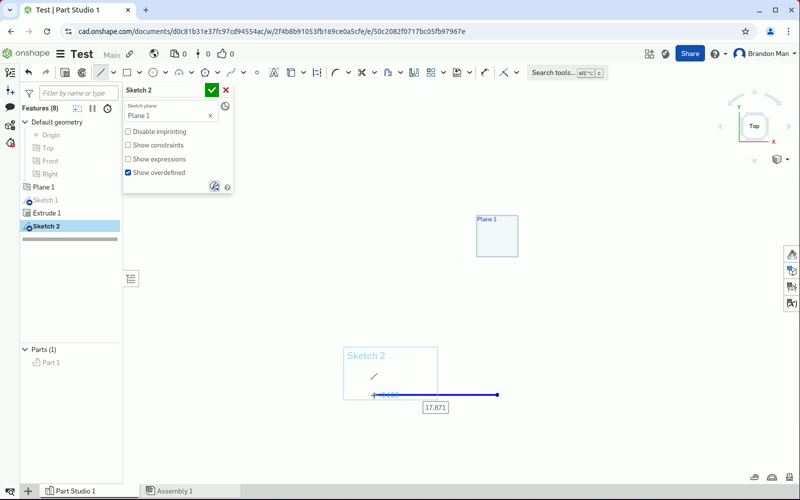
scroll(6)
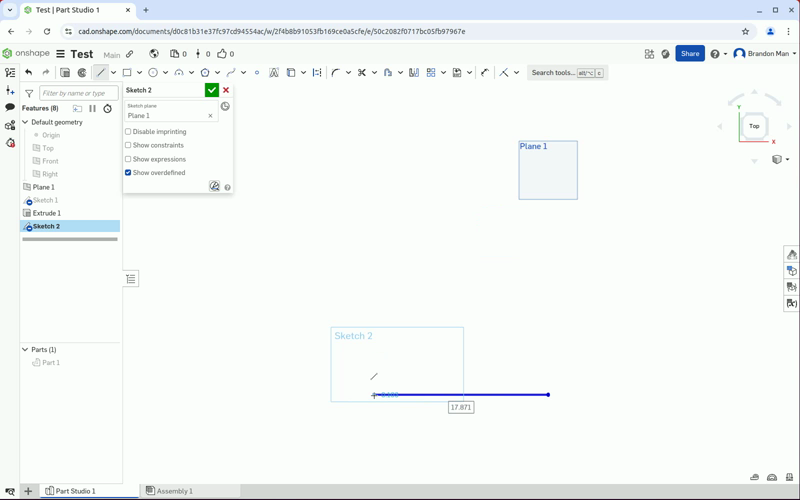
scroll(6)
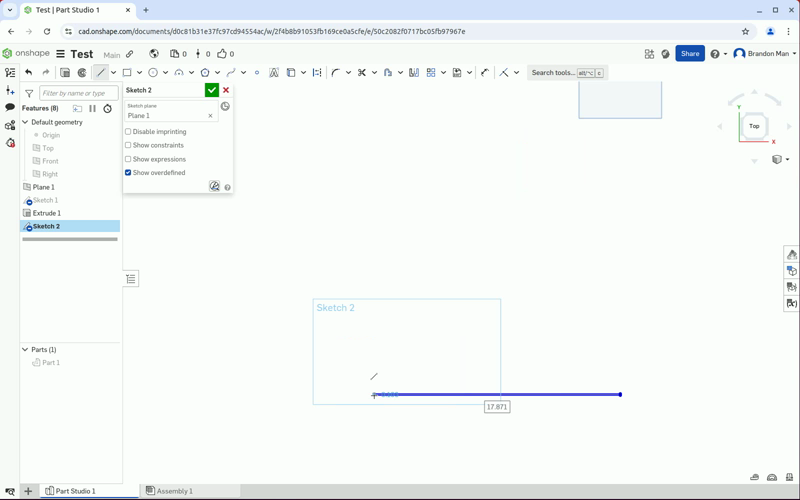
scroll(6)
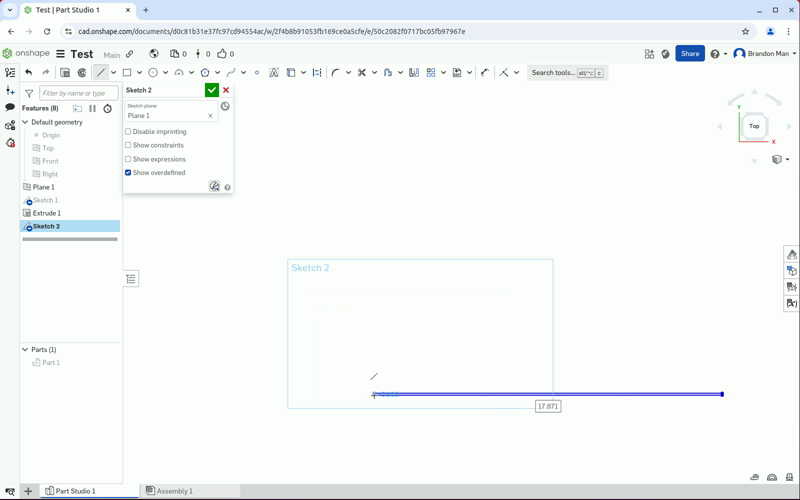
scroll(6)
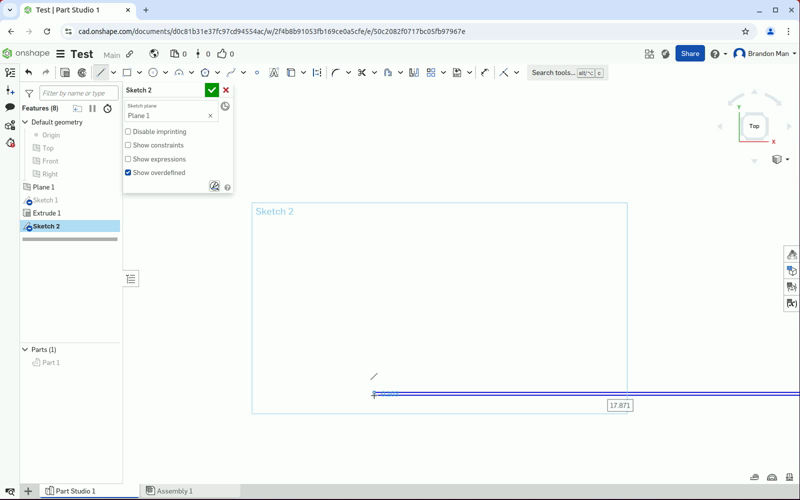
scroll(6)
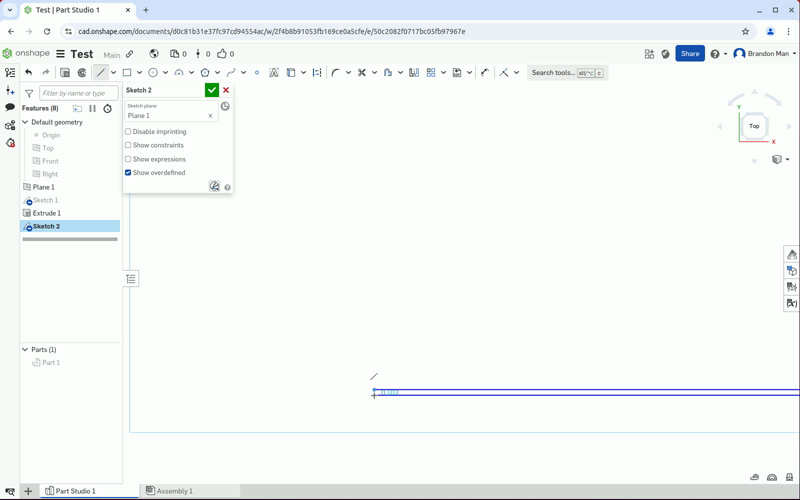
key_up(shift)
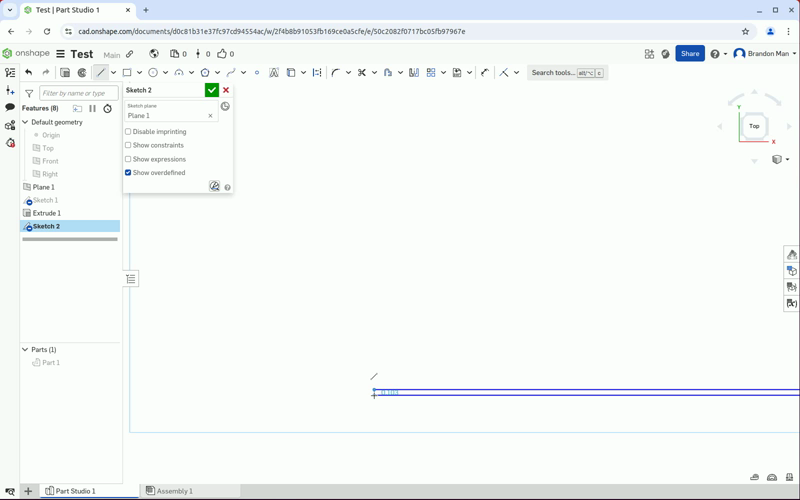
click(374, 395)
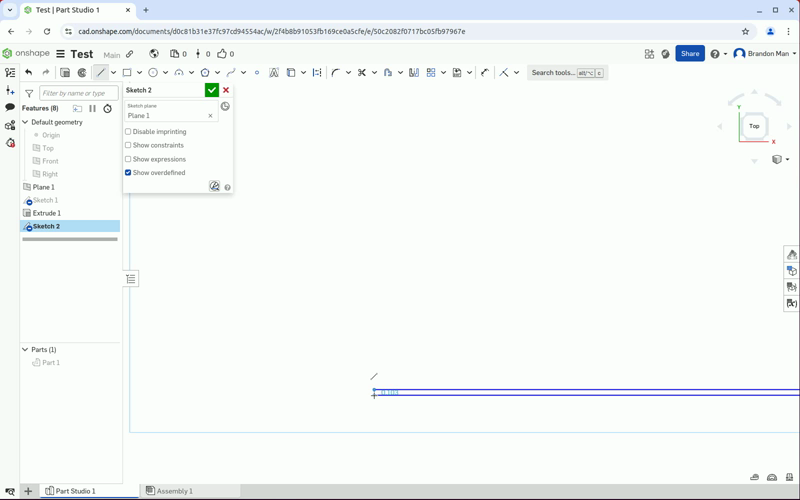
scroll(-6)
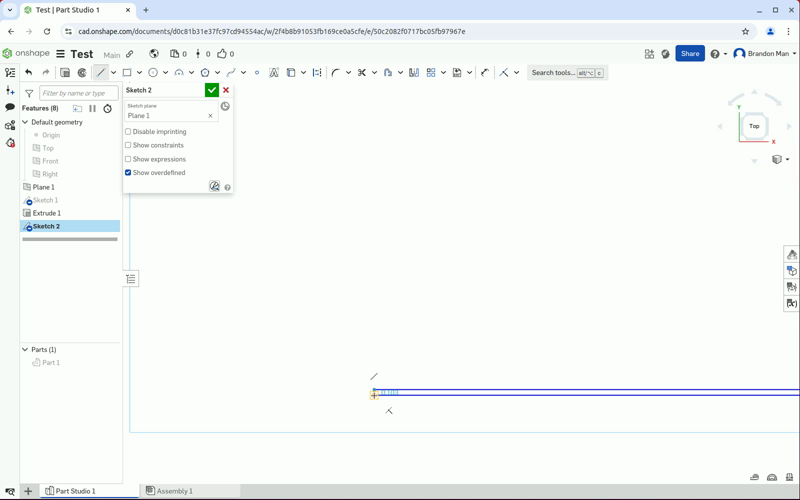
scroll(-6)
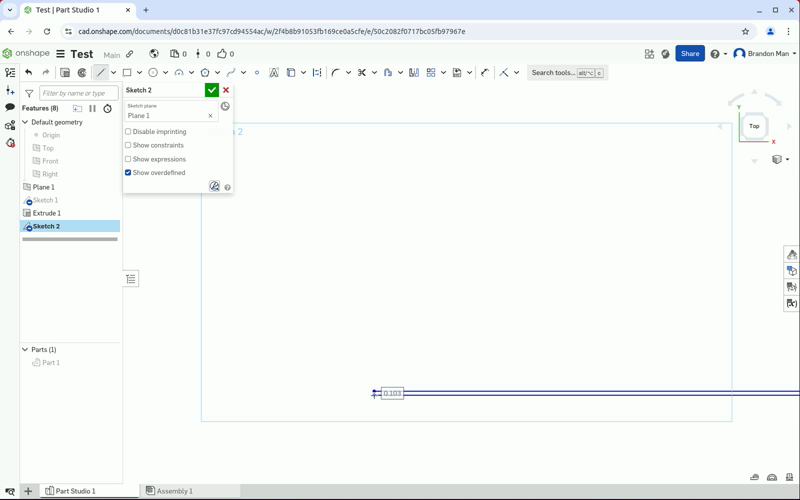
scroll(-6)
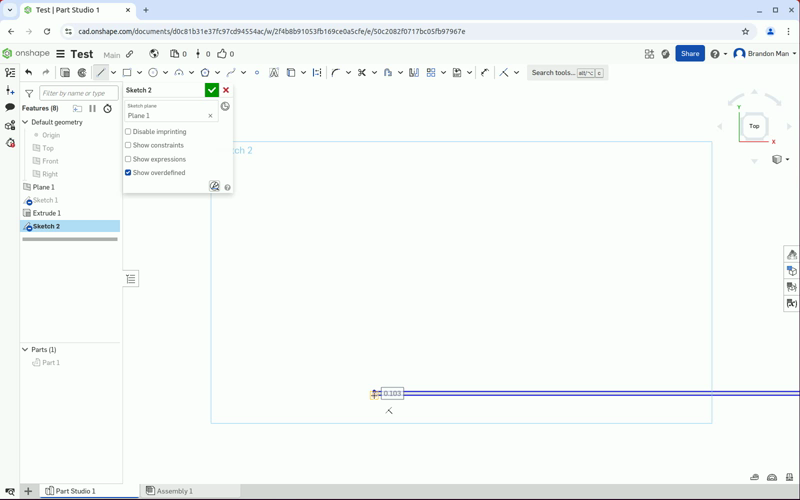
scroll(-6)
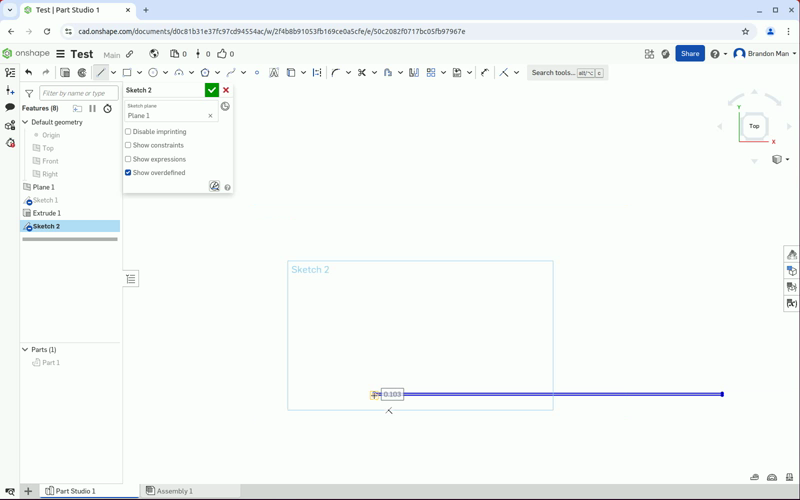
scroll(-6)
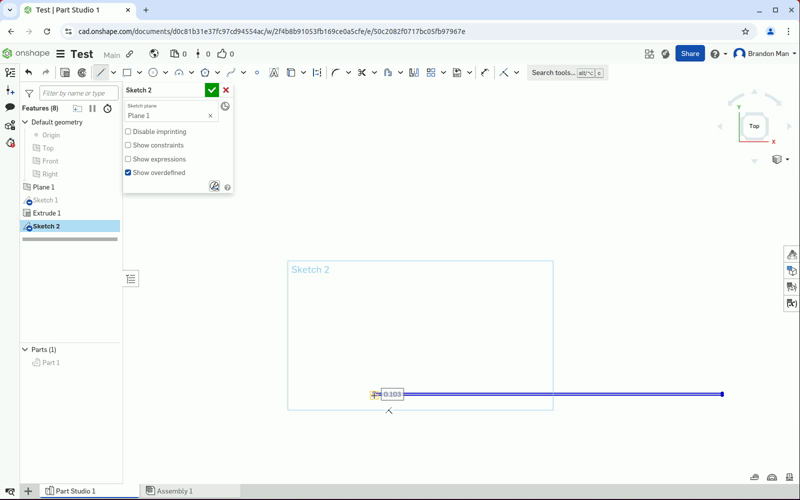
scroll(-6)
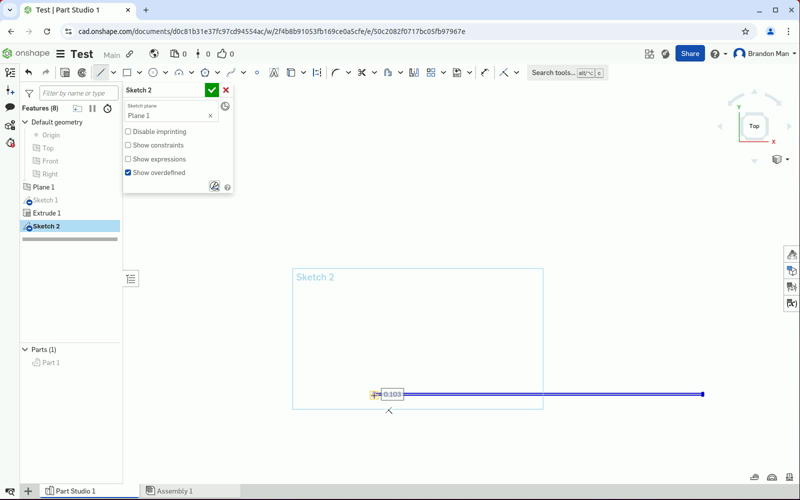
scroll(-6)
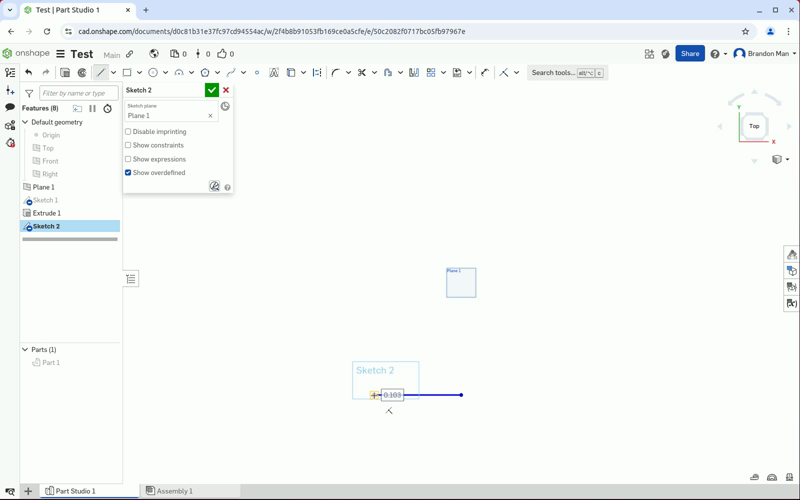
key(esc)
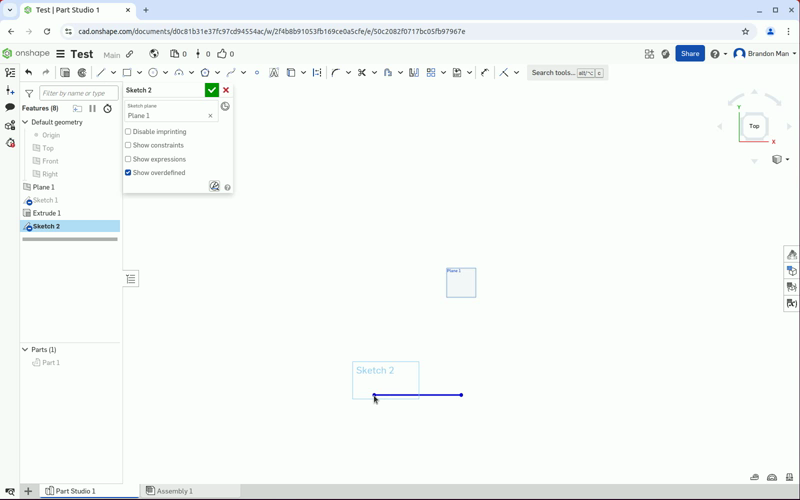
mouse_move(411, 394)
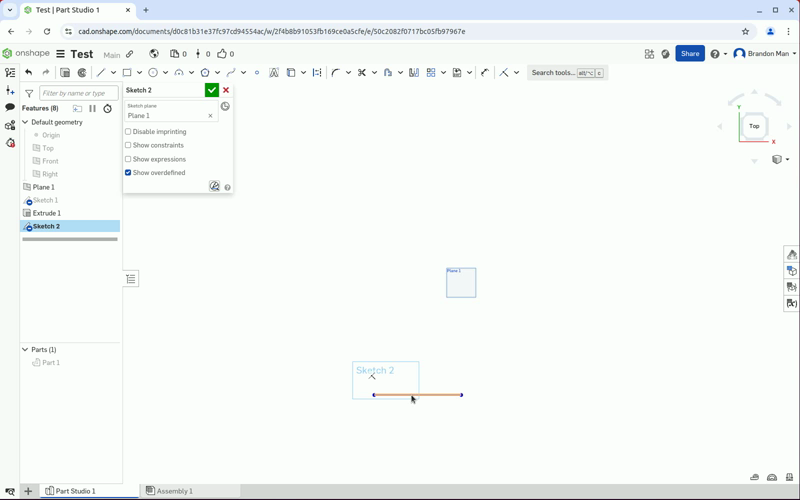
scroll(6)
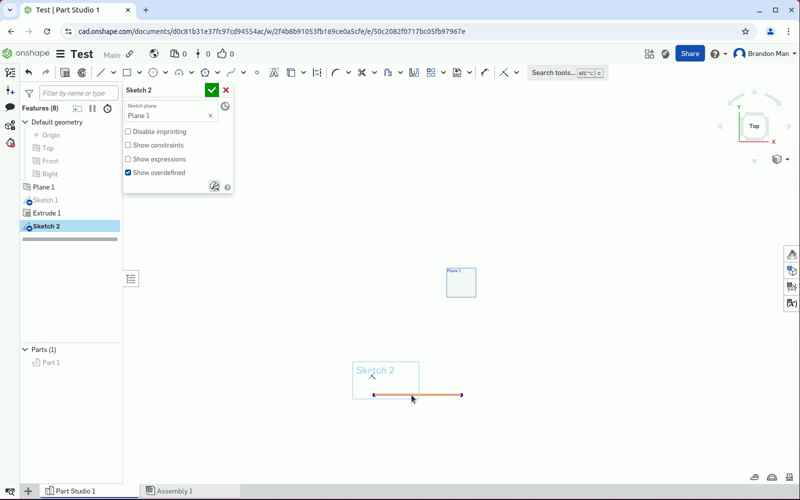
scroll(6)
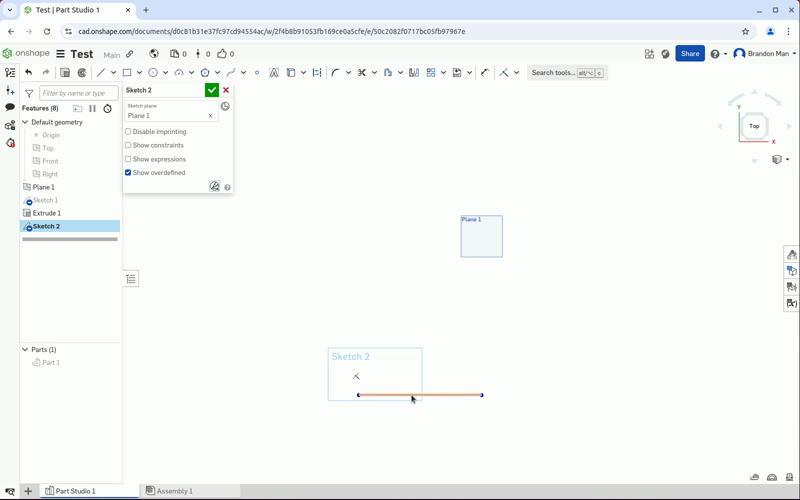
scroll(6)
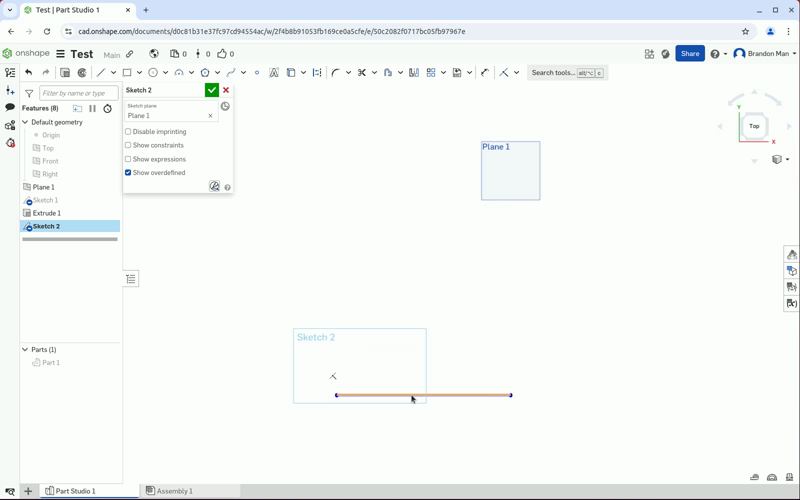
scroll(6)
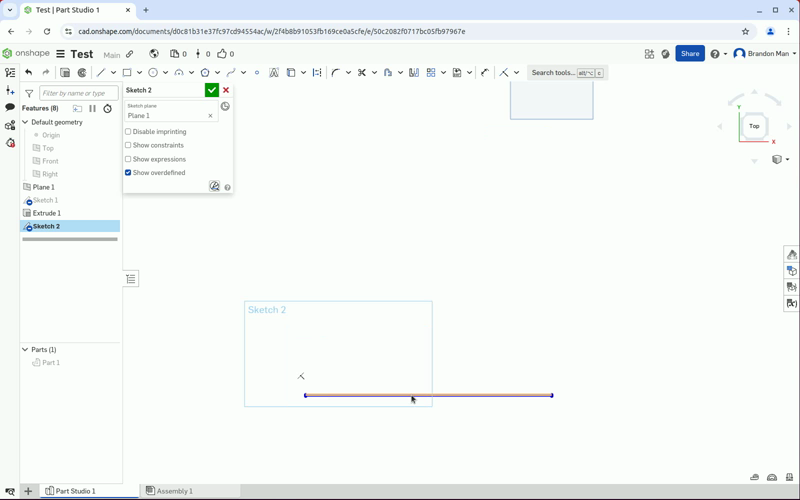
scroll(6)
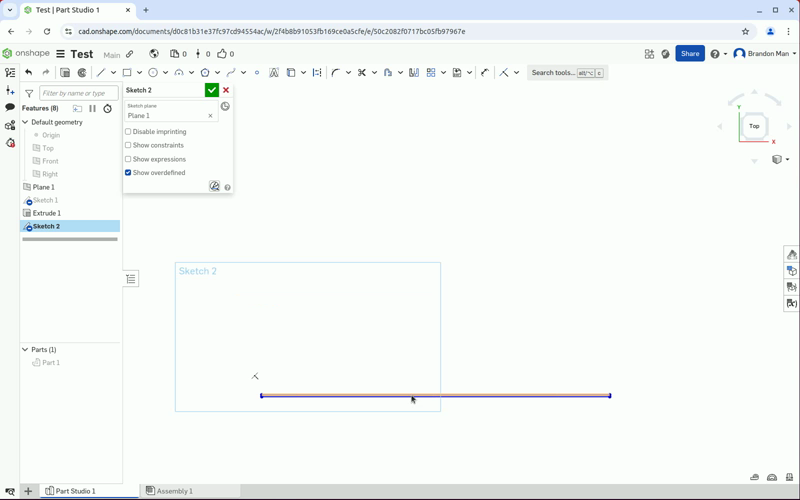
scroll(6)
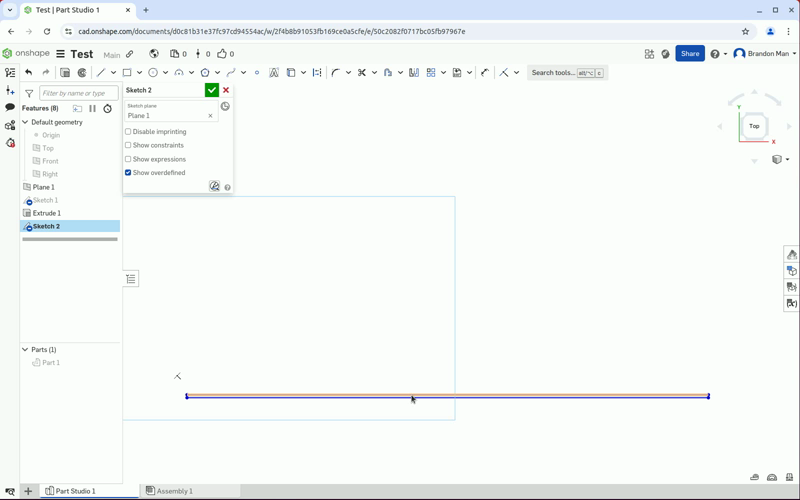
scroll(6)
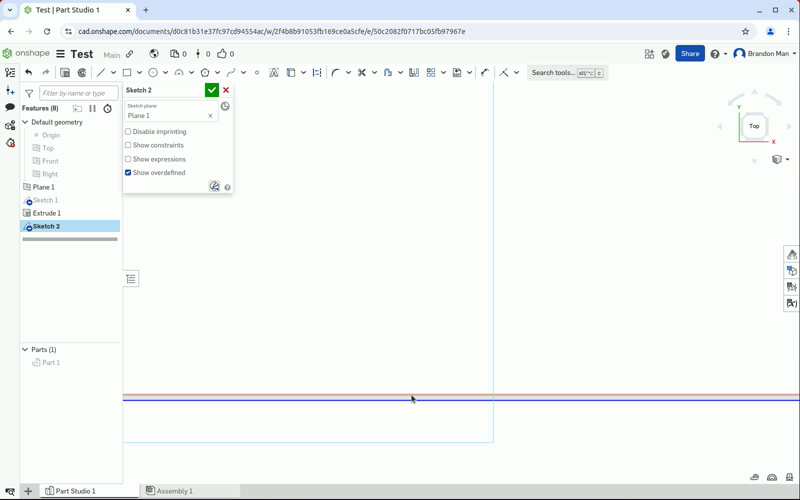
click(411, 394)
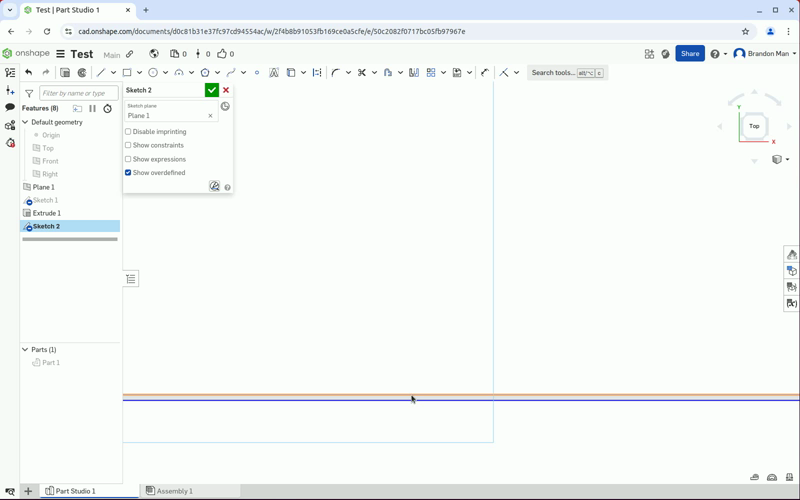
scroll(-6)
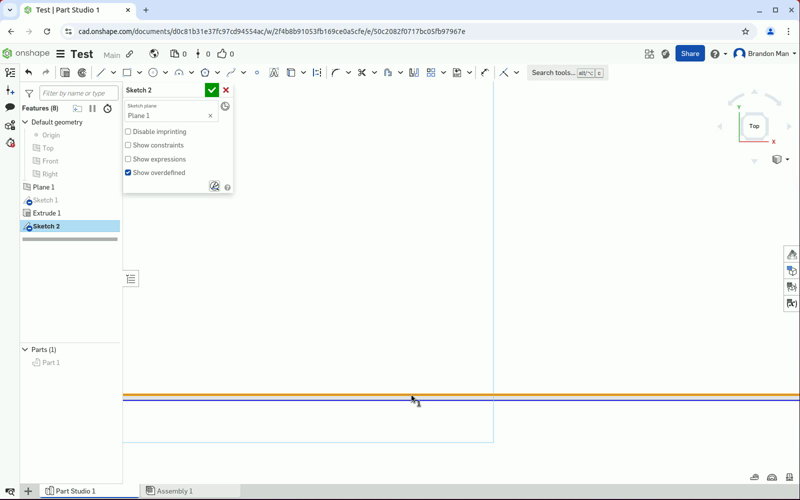
scroll(-6)
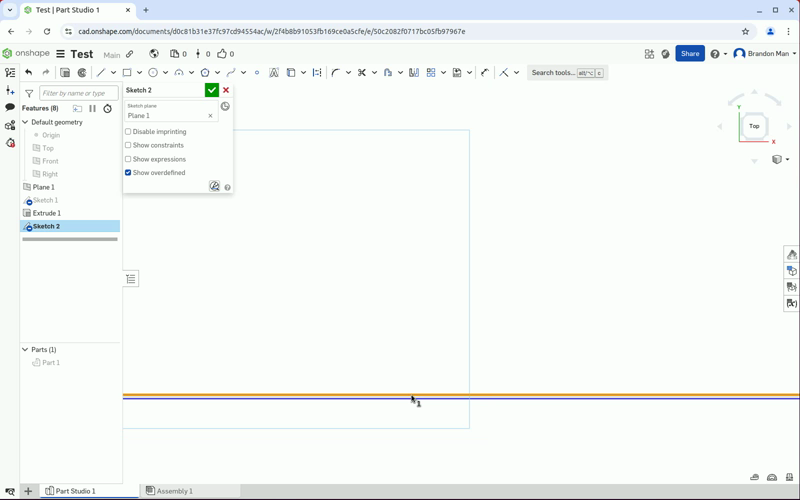
scroll(-6)
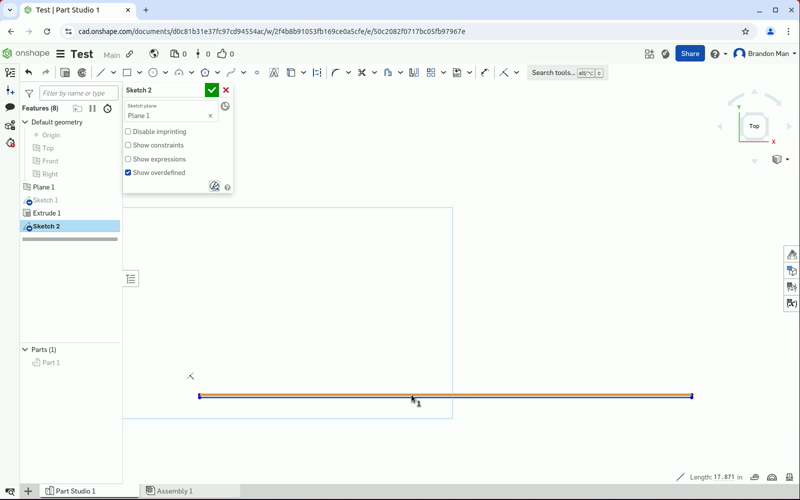
scroll(-6)
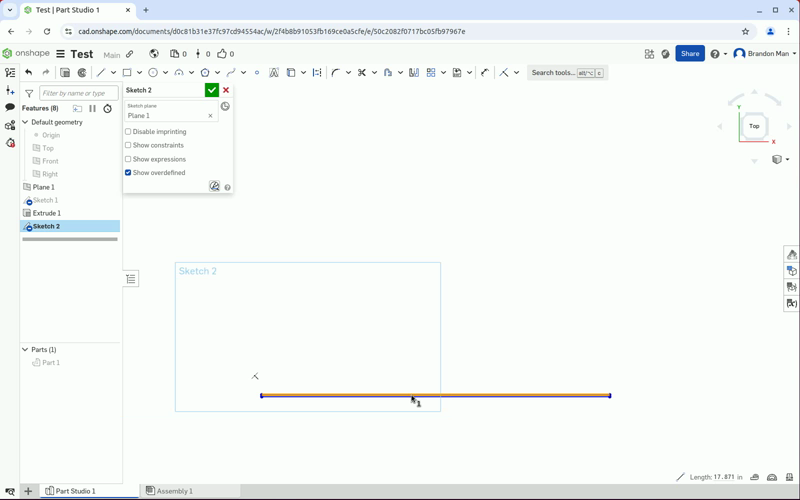
scroll(-6)
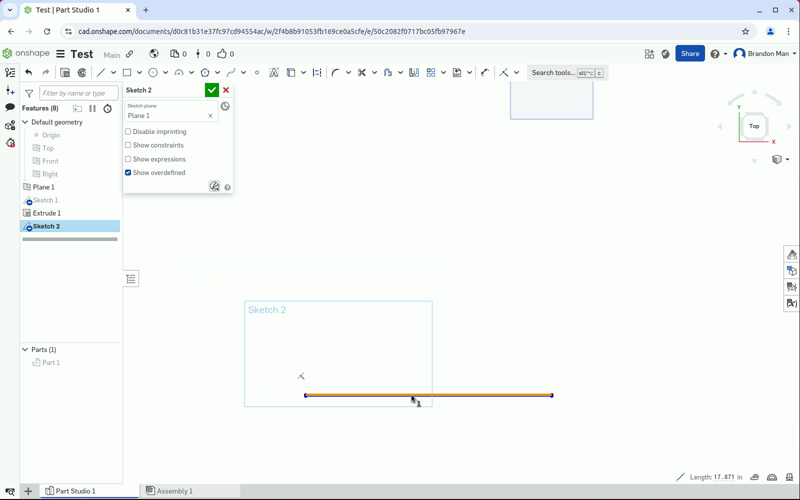
scroll(-6)
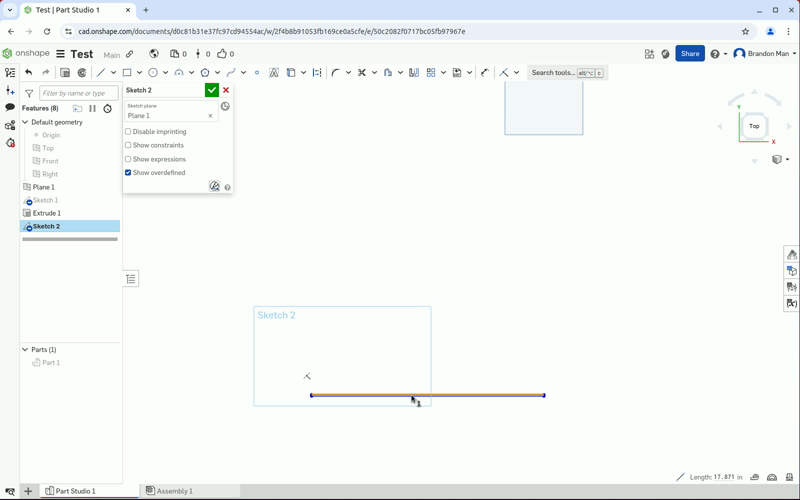
scroll(-6)
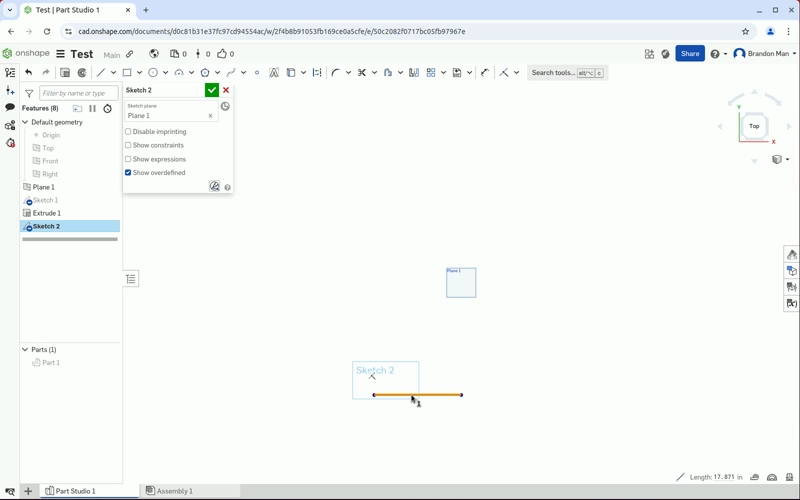
mouse_move(73, 352)
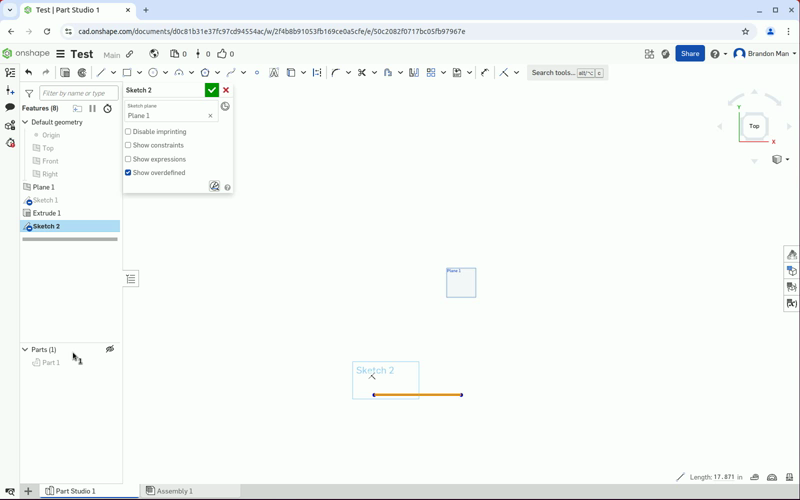
key(shift+y)
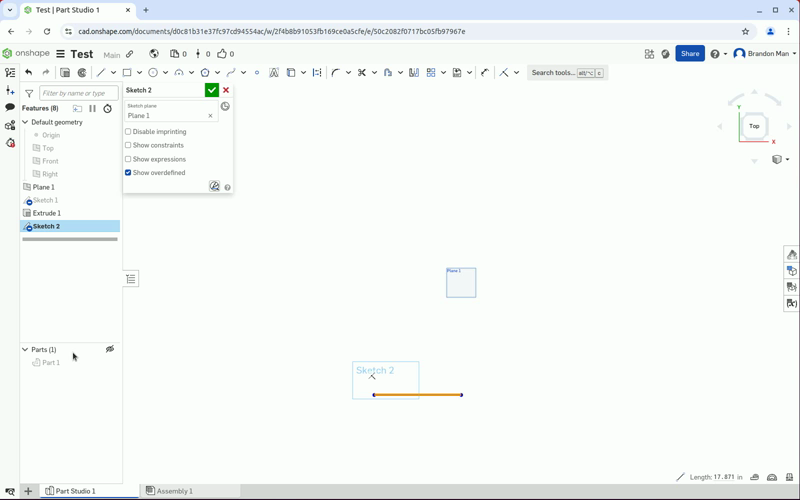
key(shift+e)
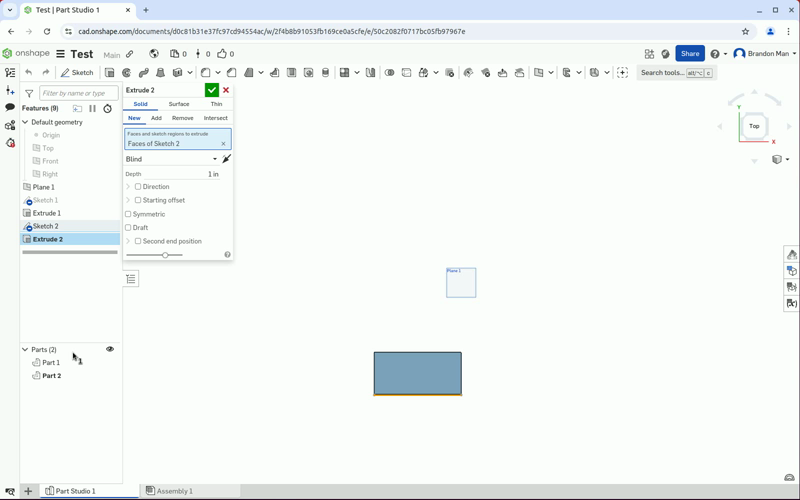
mouse_move(143, 106)
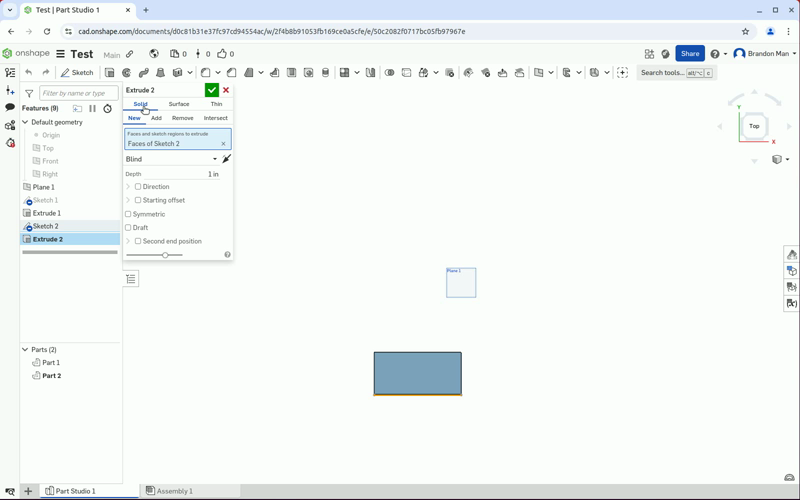
click(143, 106)
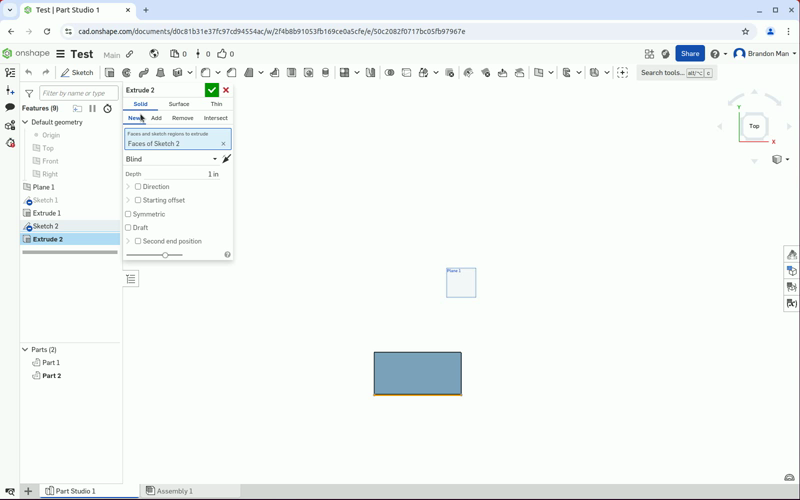
mouse_move(137, 120)
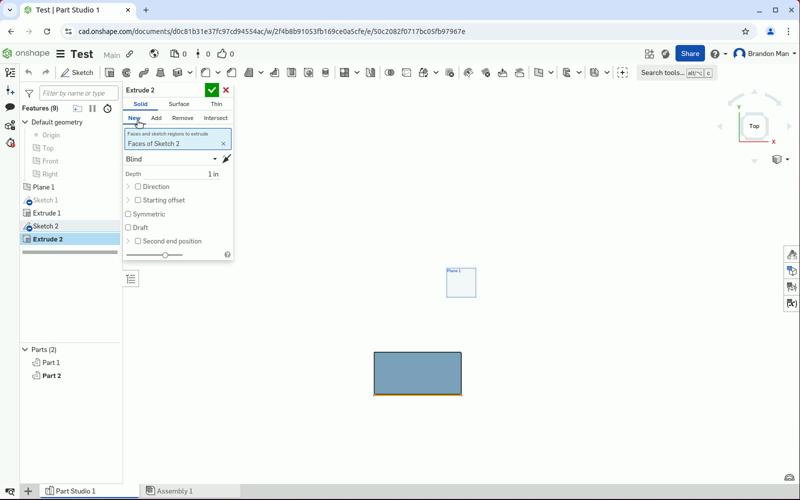
click(137, 120)
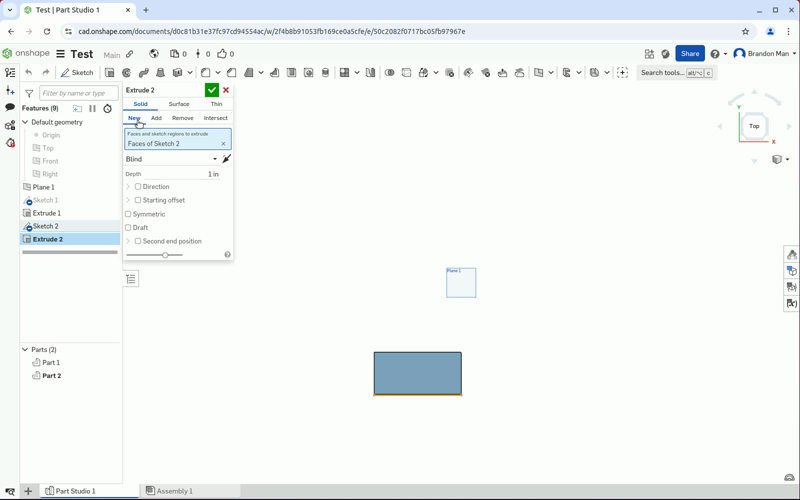
key(tab, 4)
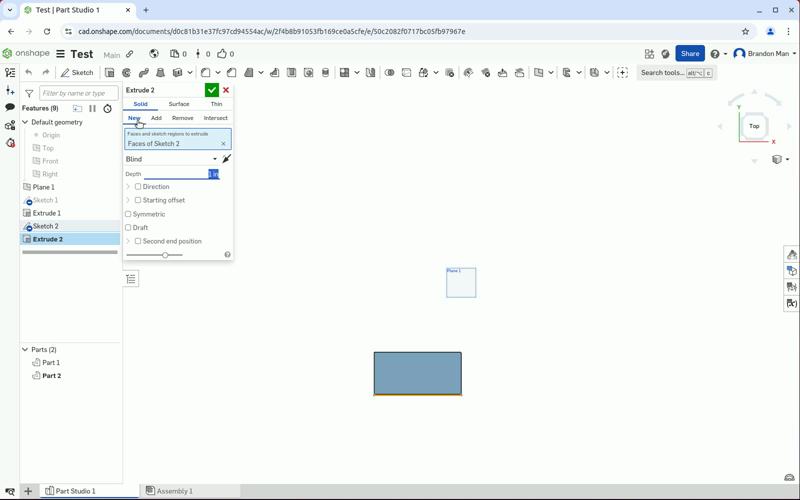
text(0.241)
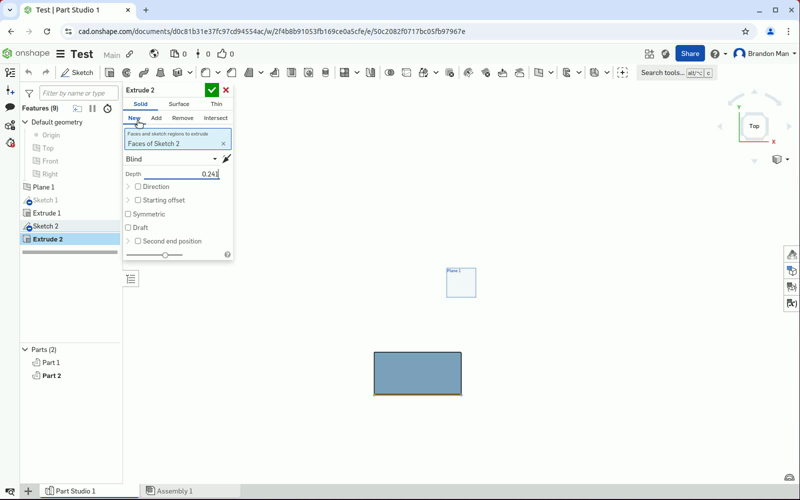
key(enter)
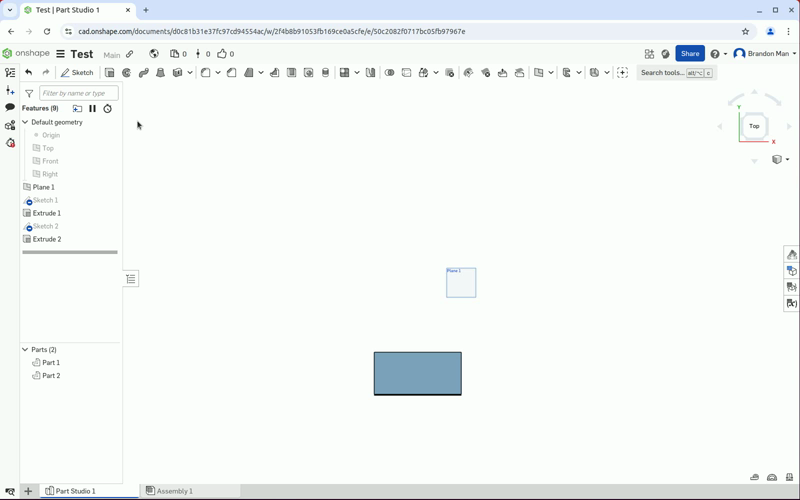
key(shift+h)
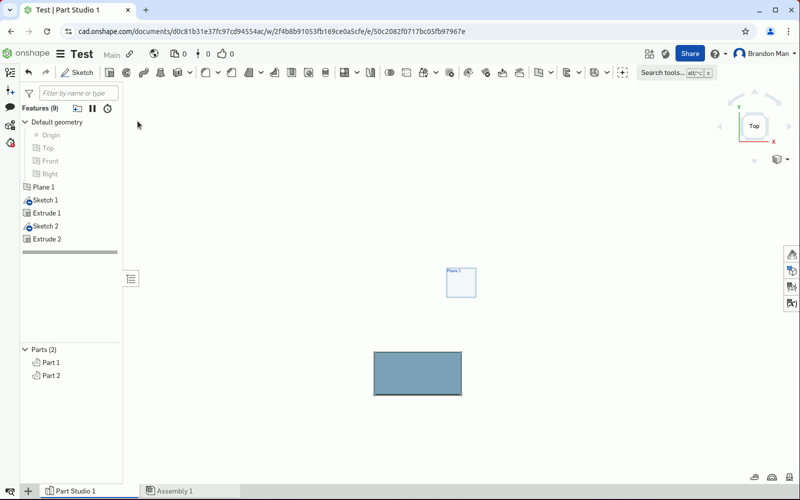
key(shift+h)
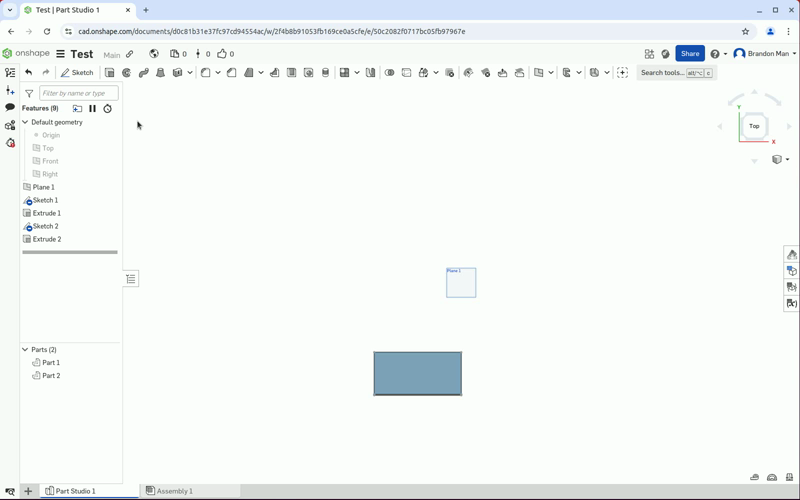
key(shift+7)
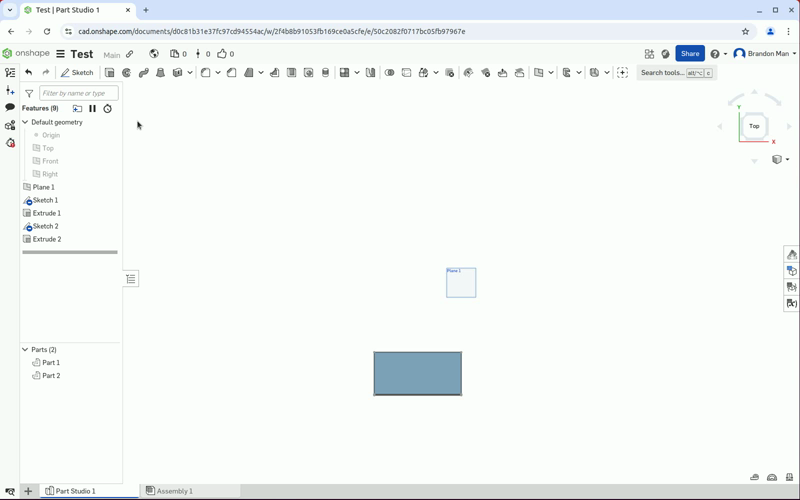
key(up, 3)
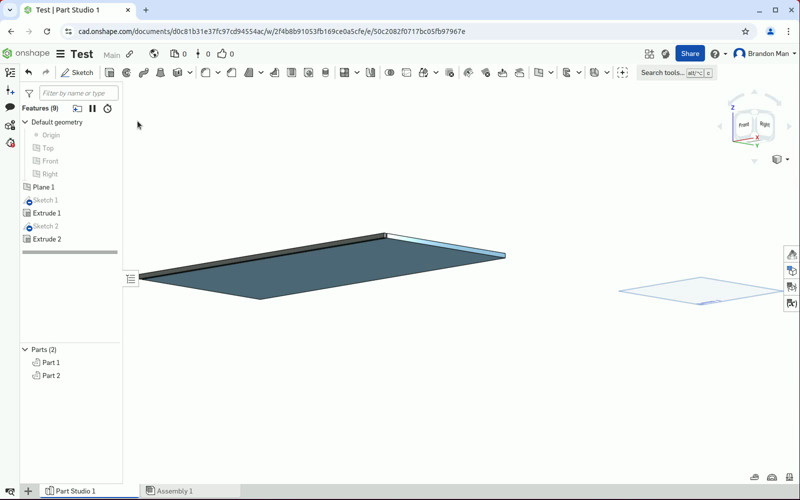
key(left, 3)
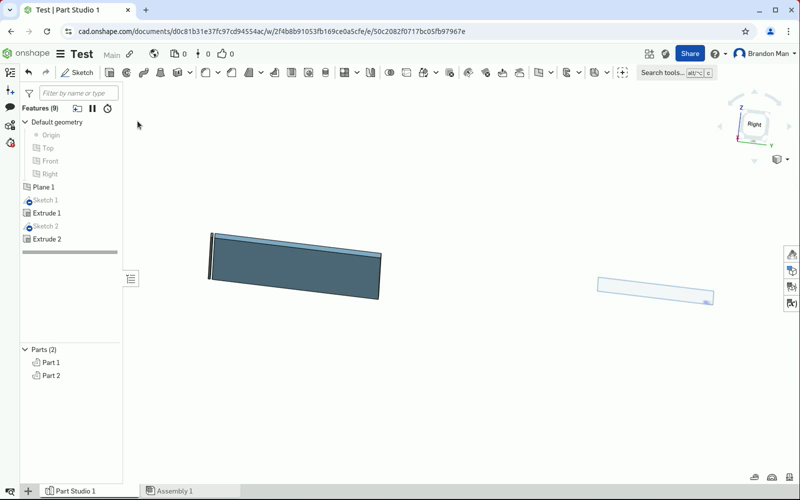
key(right, 3)
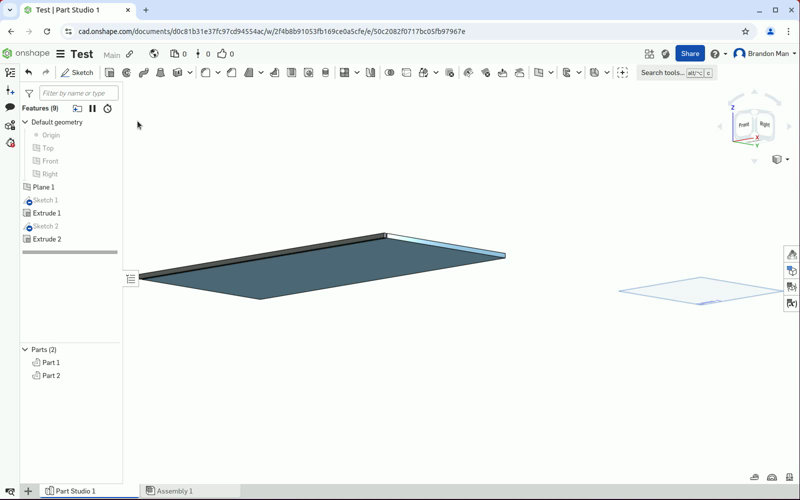
key(down, 3)
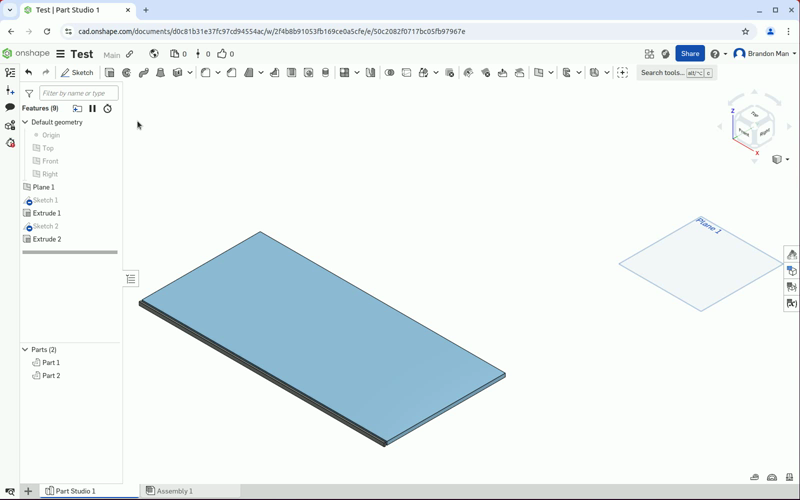
mouse_move(73, 189)
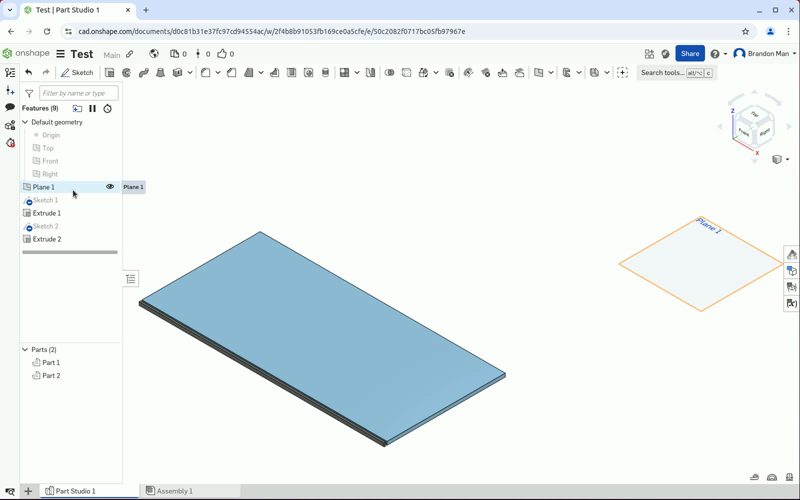
click(73, 189)